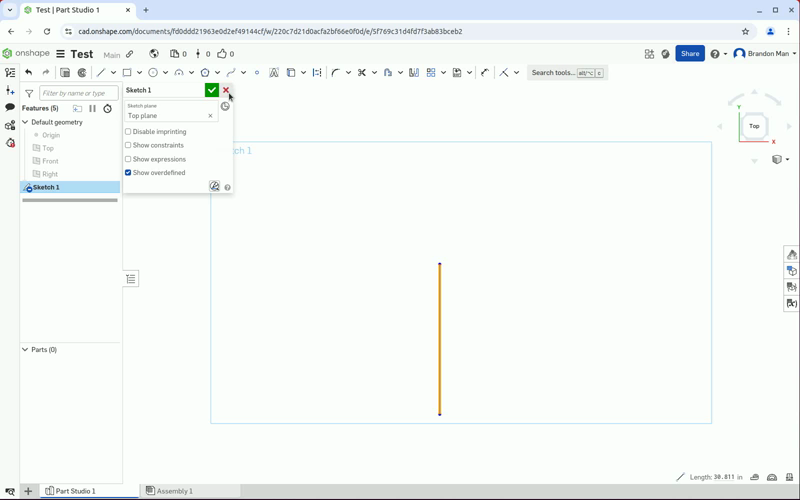
key(shift+h)
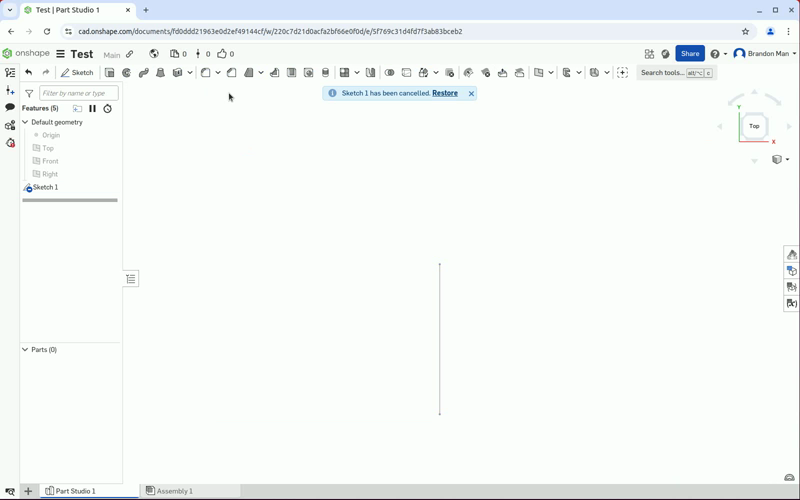
key(shift+s)
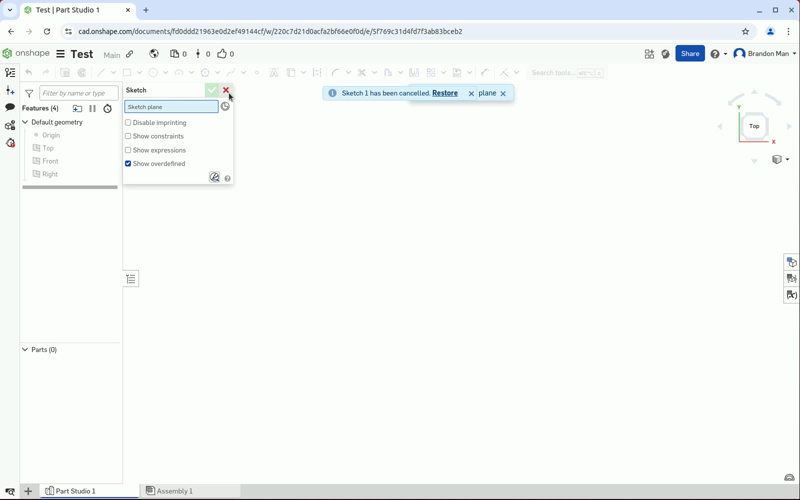
mouse_move(73, 150)
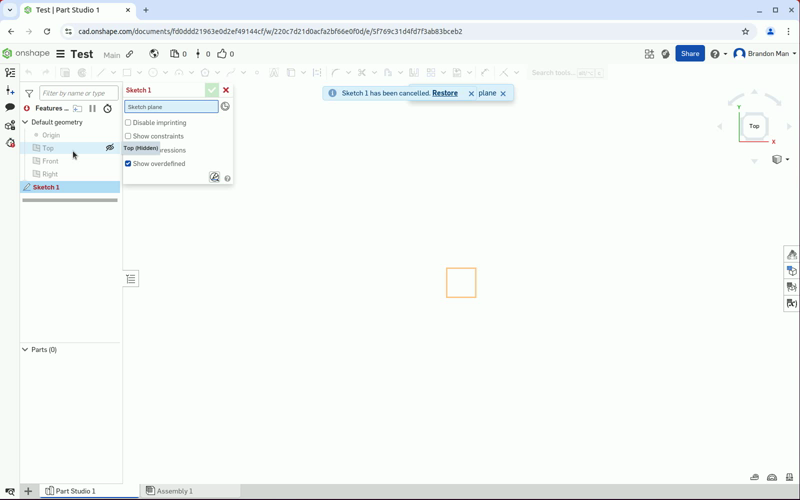
click(73, 150)
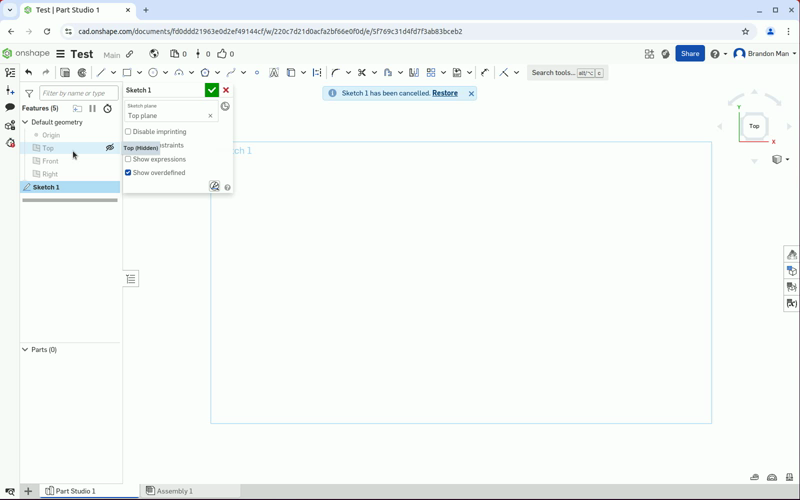
mouse_move(73, 352)
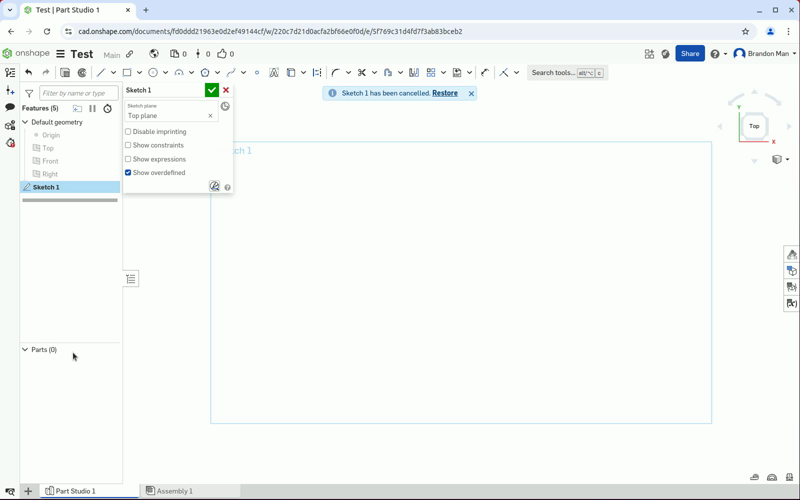
key(y)
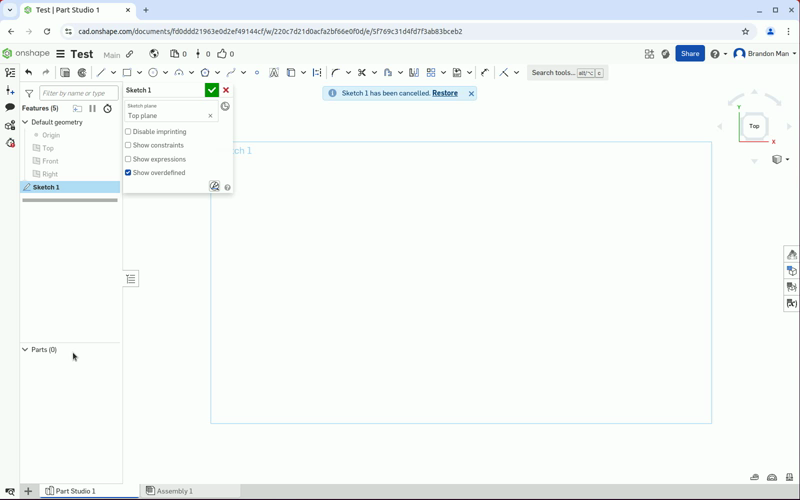
key(c)
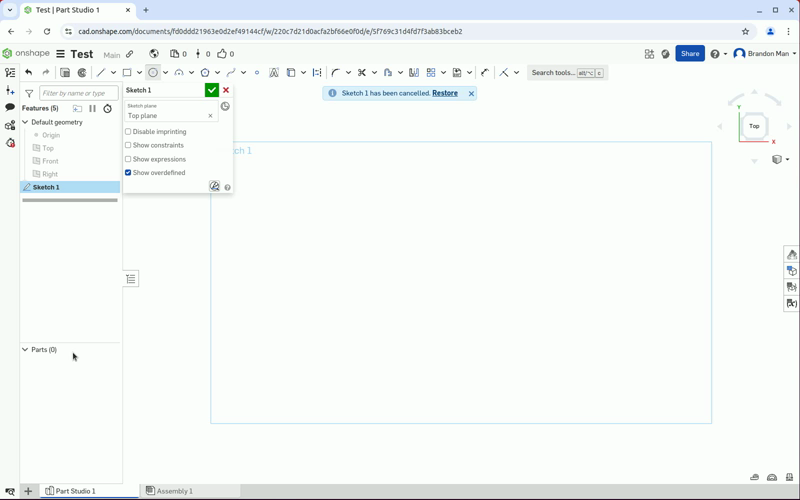
key_down(shift)
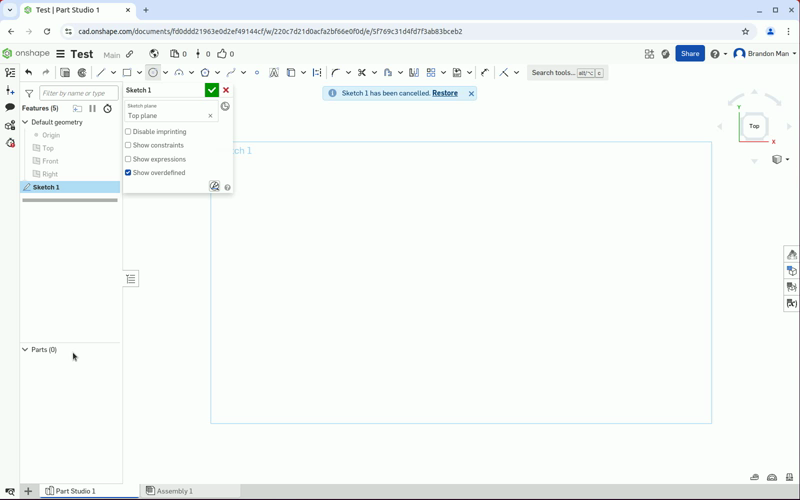
mouse_move(461, 282)
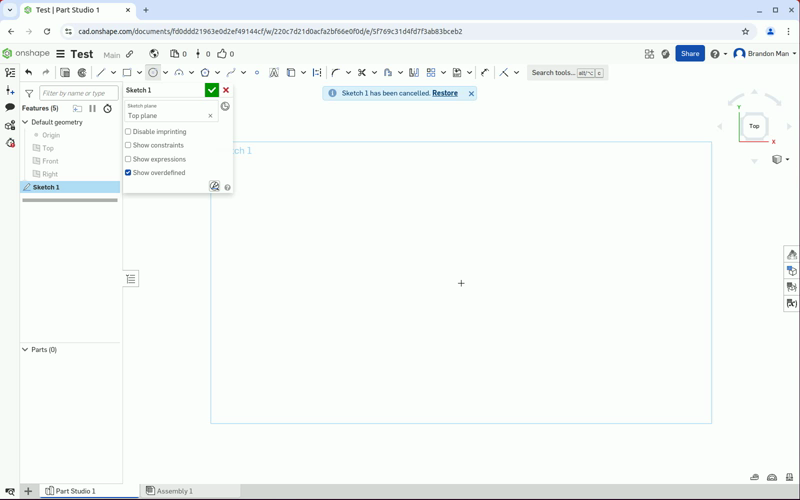
click(461, 282)
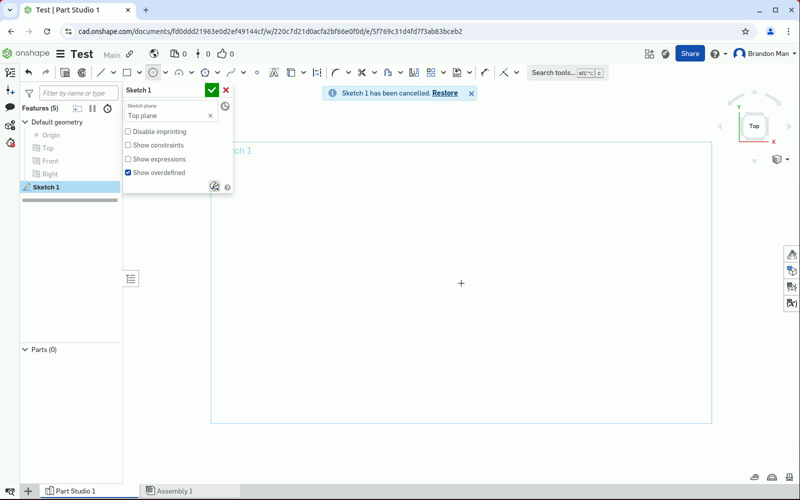
key_up(shift)
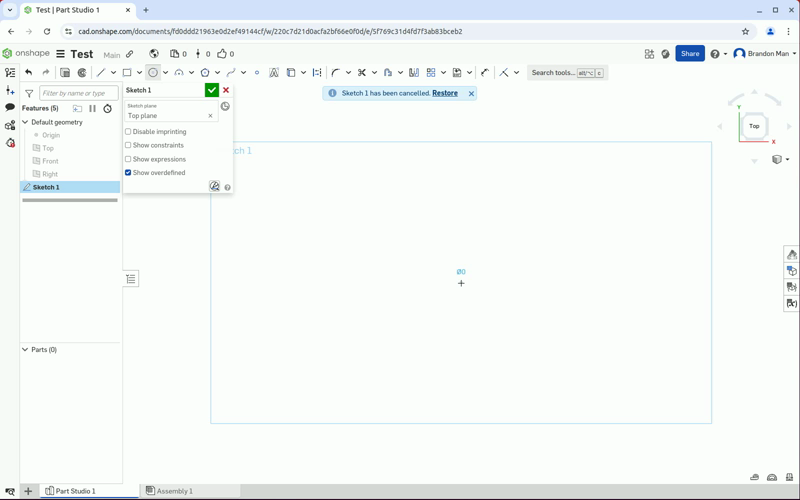
mouse_move(574, 282)
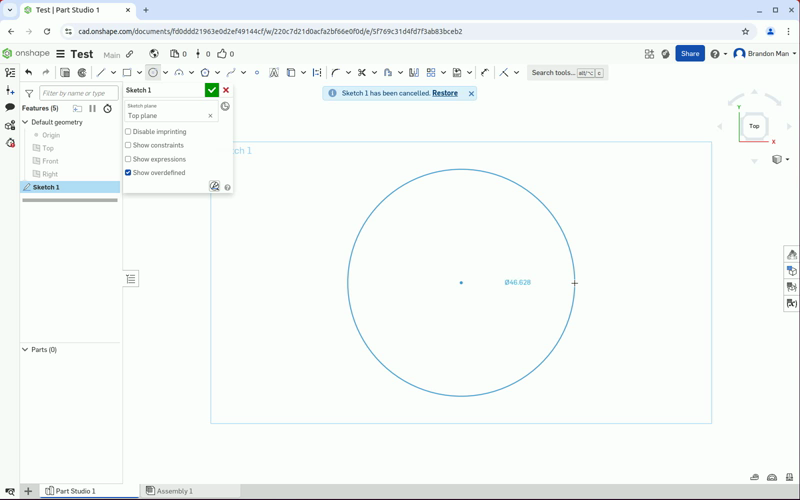
click(574, 282)
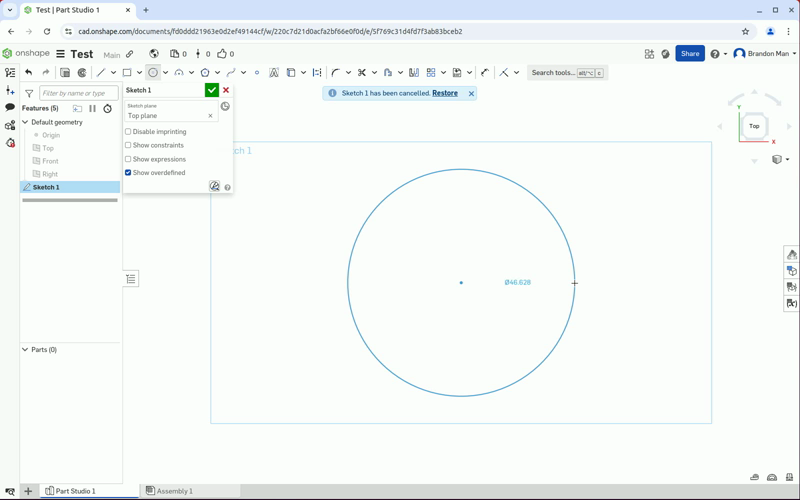
key(esc)
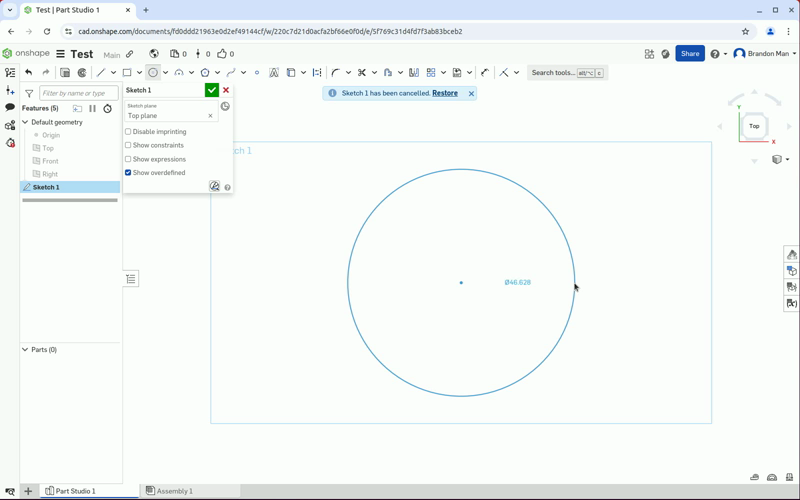
key(c)
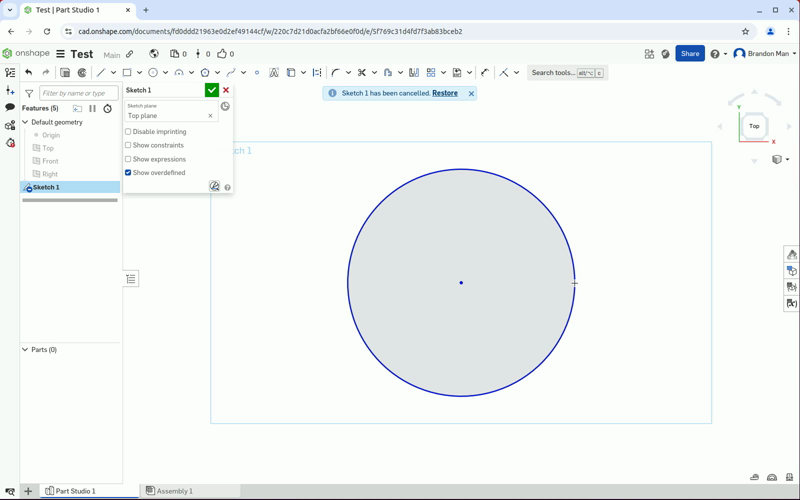
key_down(shift)
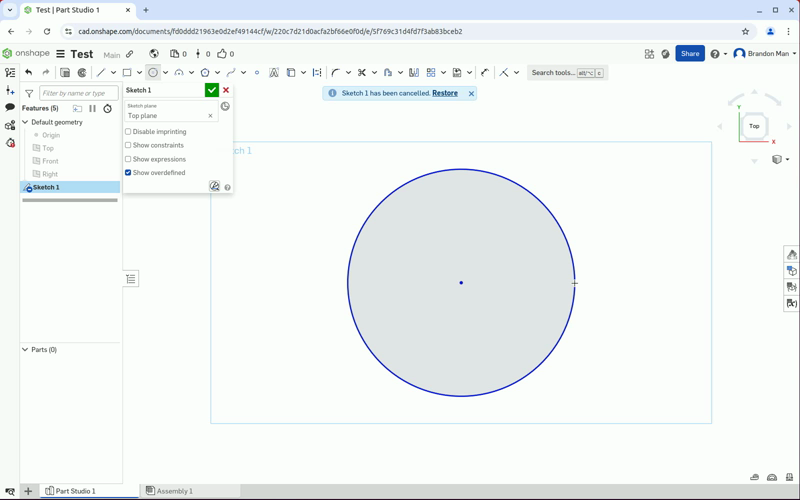
mouse_move(461, 282)
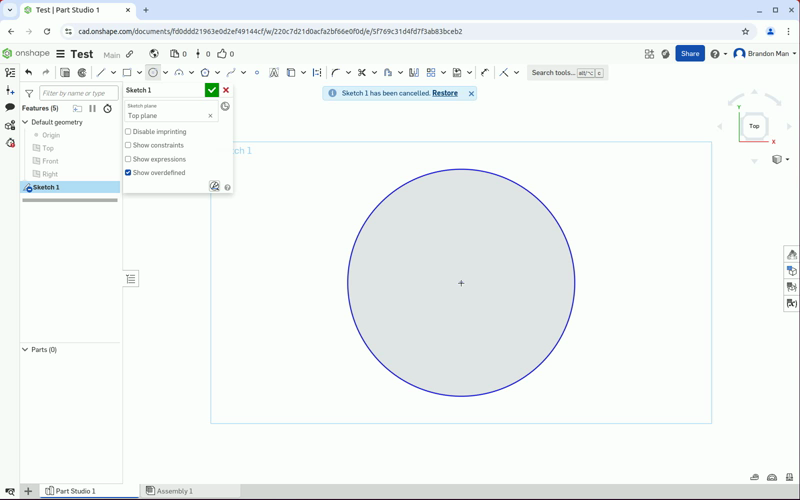
click(461, 282)
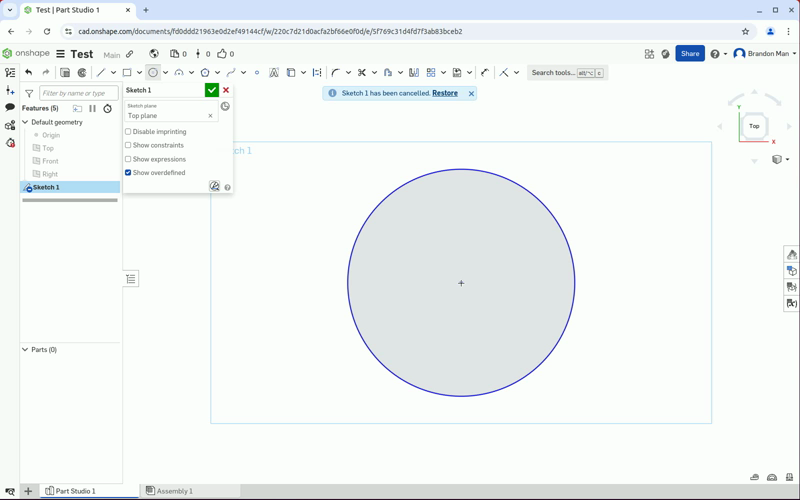
key_up(shift)
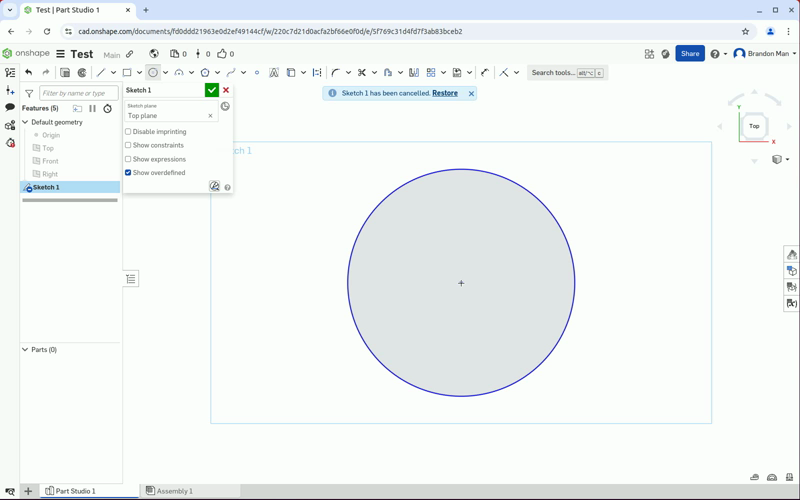
mouse_move(494, 282)
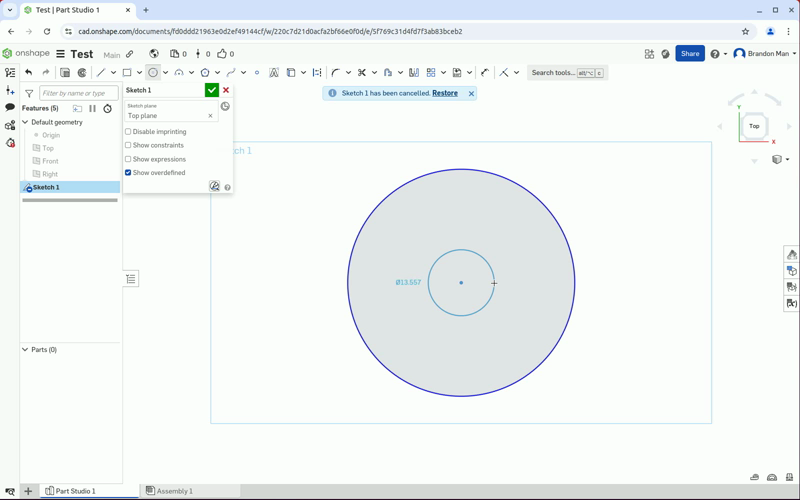
click(494, 282)
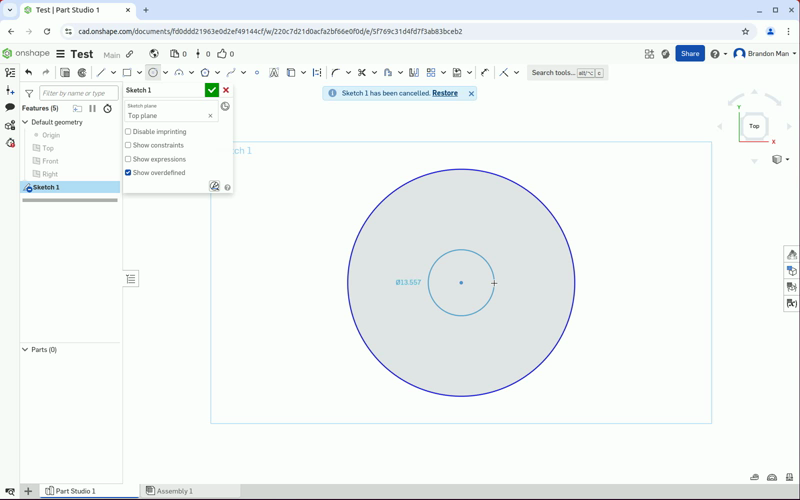
key(esc)
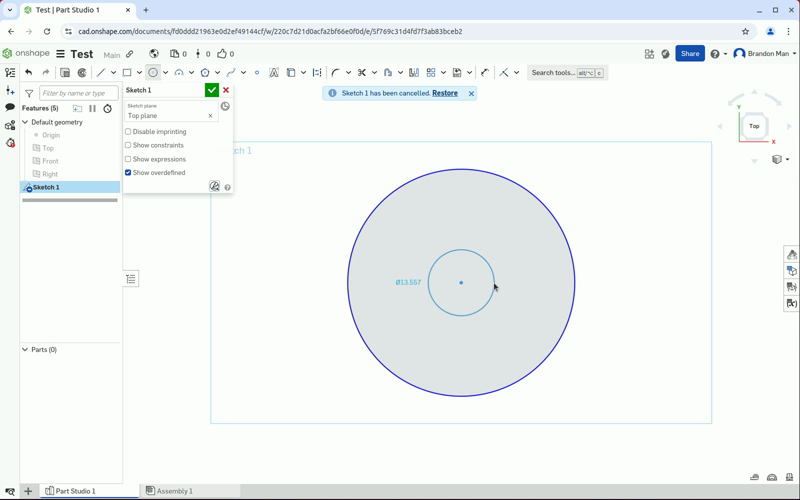
mouse_move(448, 215)
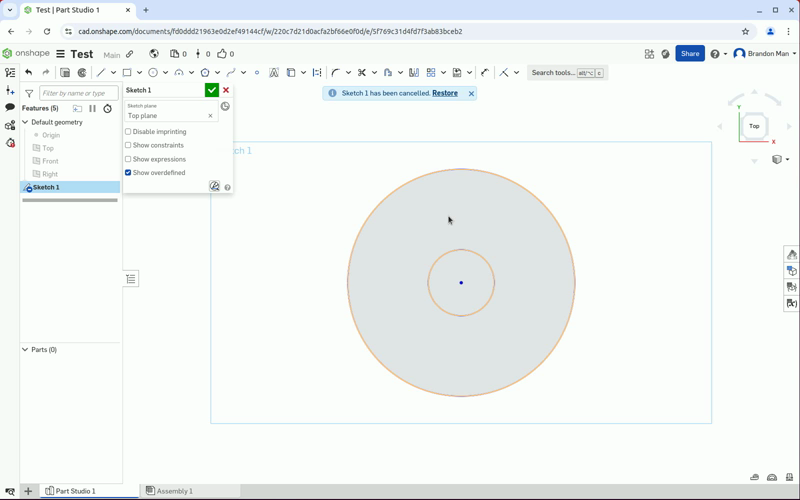
click(448, 215)
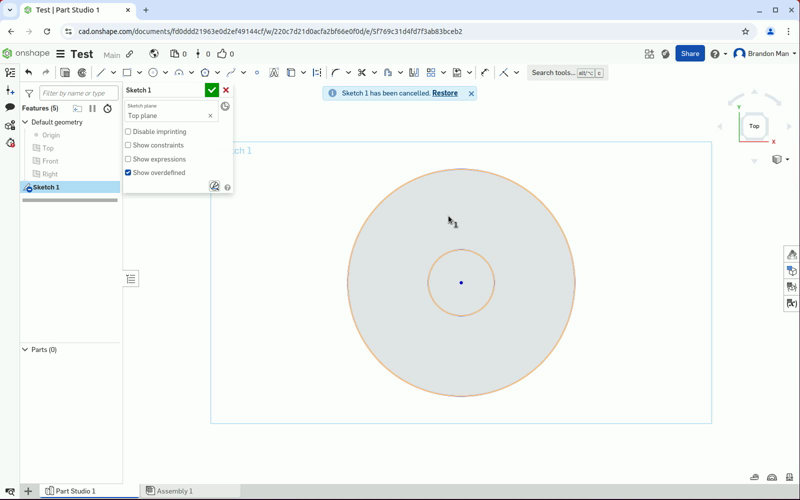
mouse_move(73, 352)
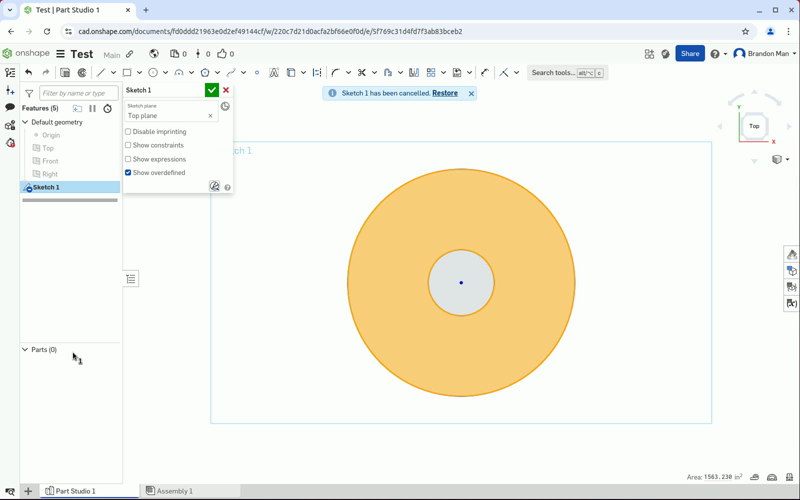
key(shift+y)
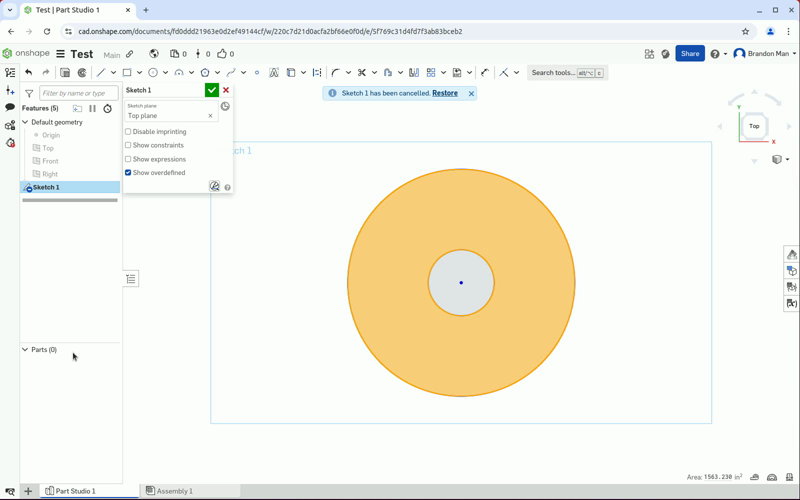
key(shift+e)
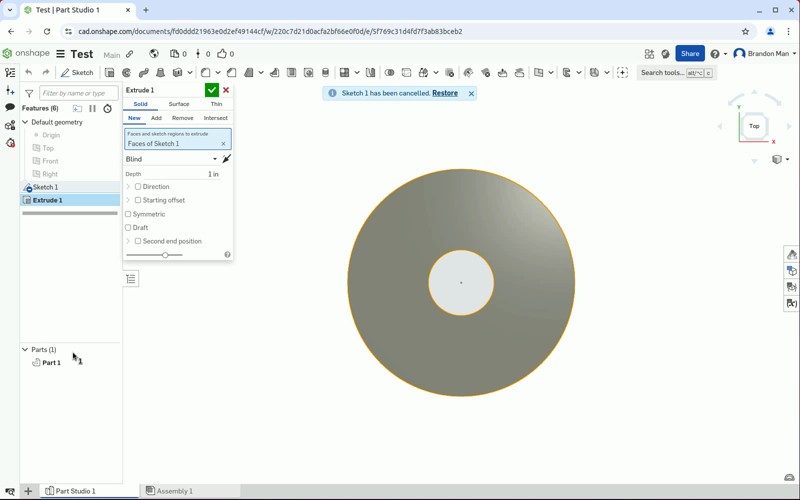
mouse_move(143, 106)
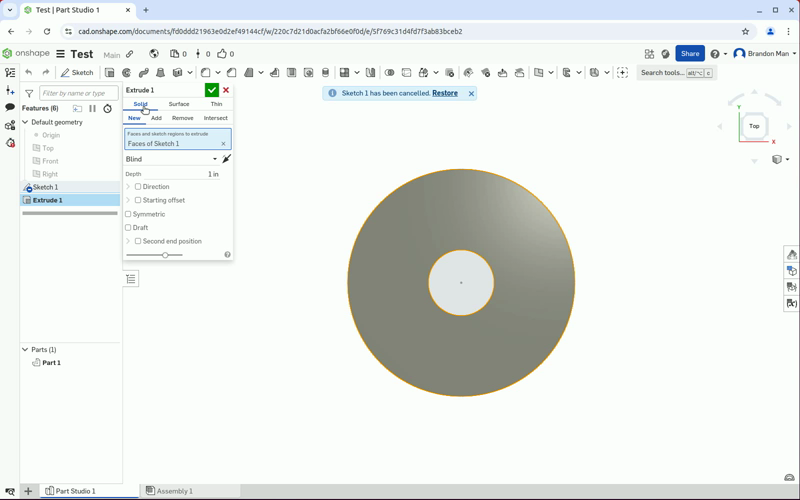
click(143, 106)
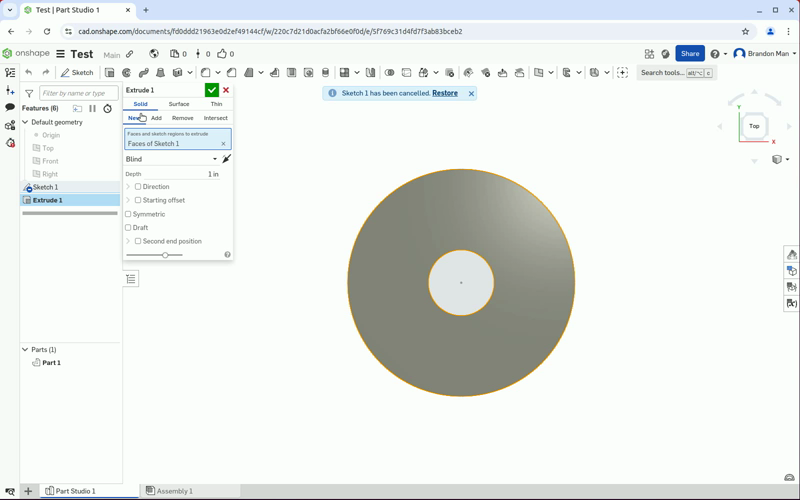
mouse_move(137, 120)
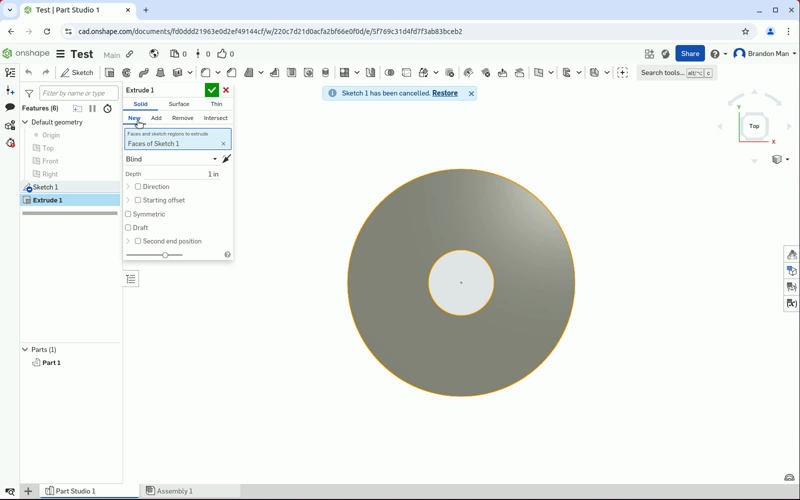
click(137, 120)
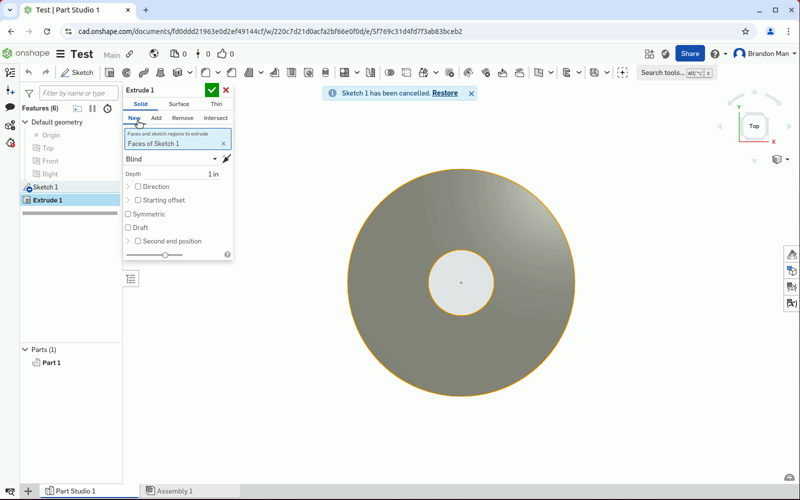
key(tab, 4)
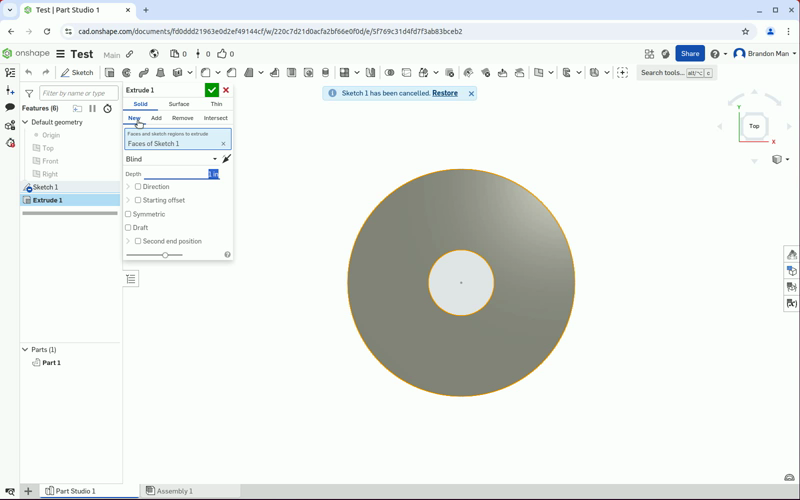
text(1.204)
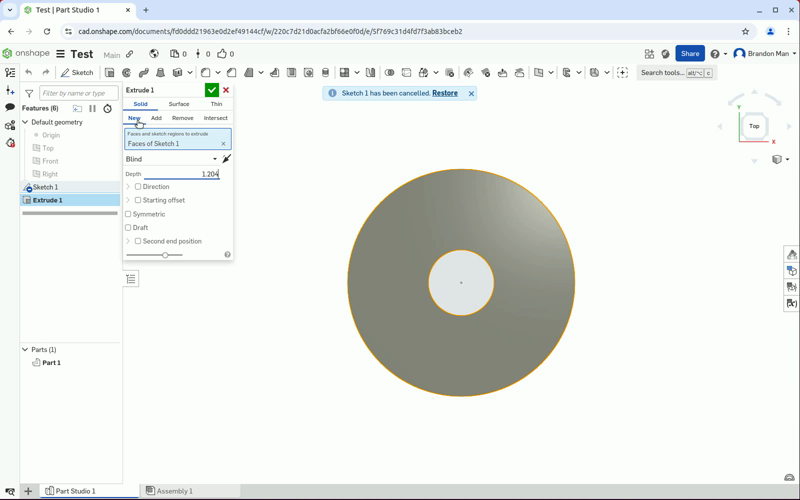
key(enter)
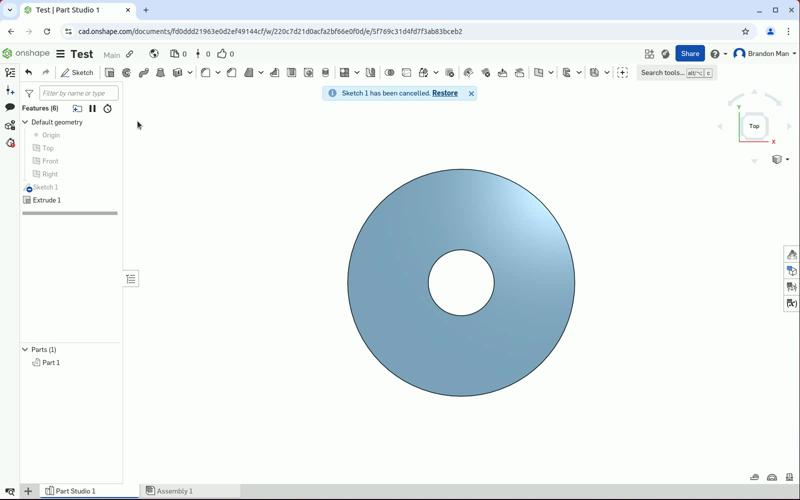
key(shift+h)
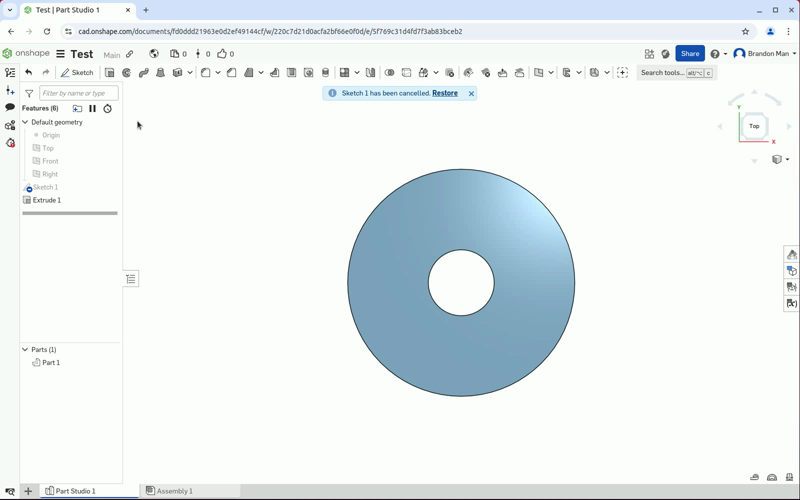
key(shift+h)
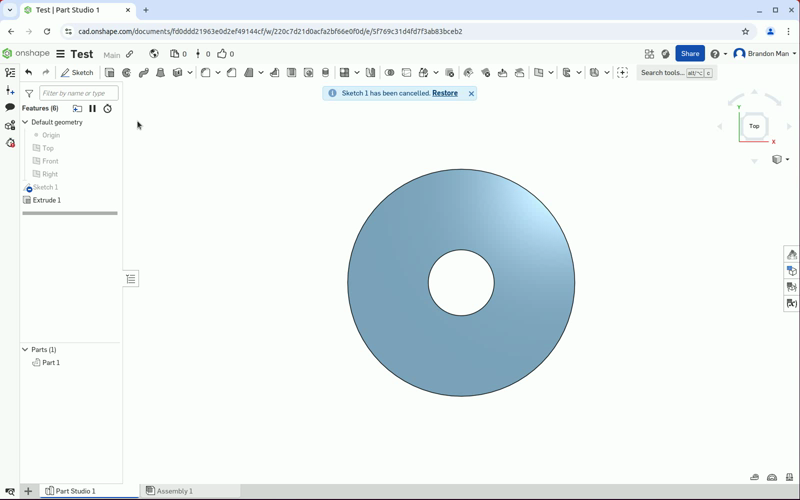
mouse_move(73, 189)
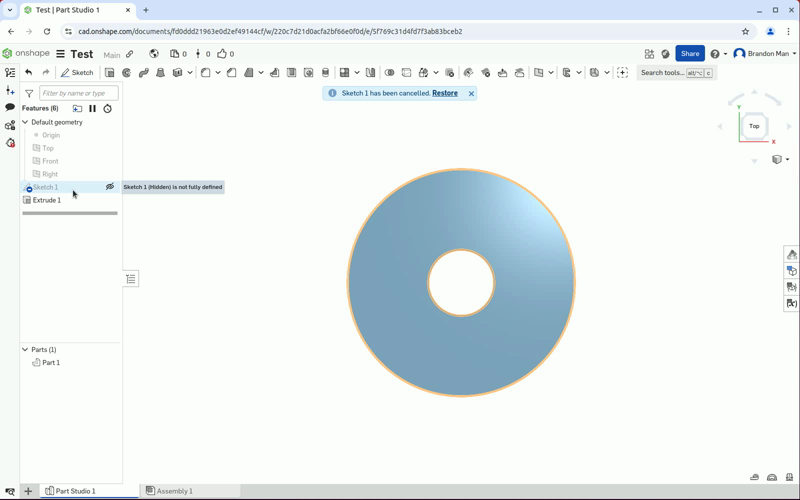
click(73, 189)
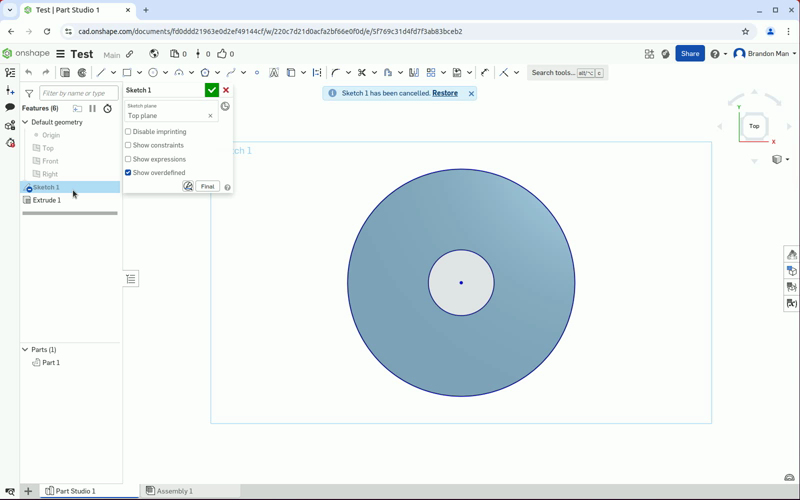
mouse_move(229, 92)
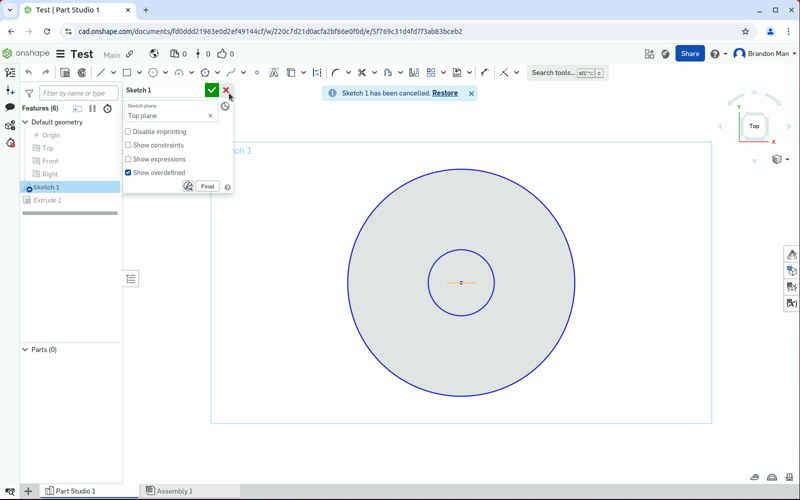
click(229, 92)
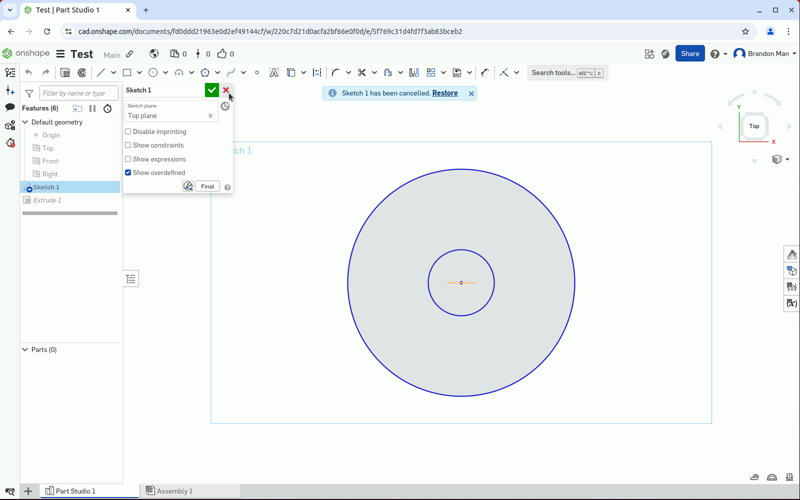
key(shift+s)
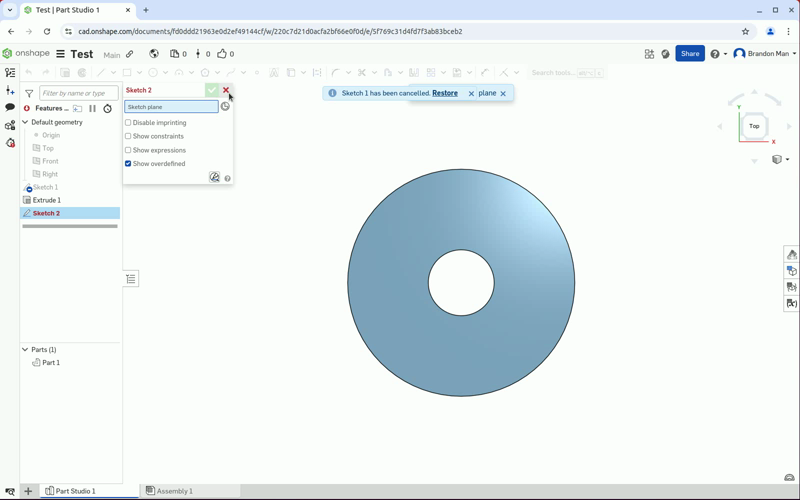
mouse_move(73, 150)
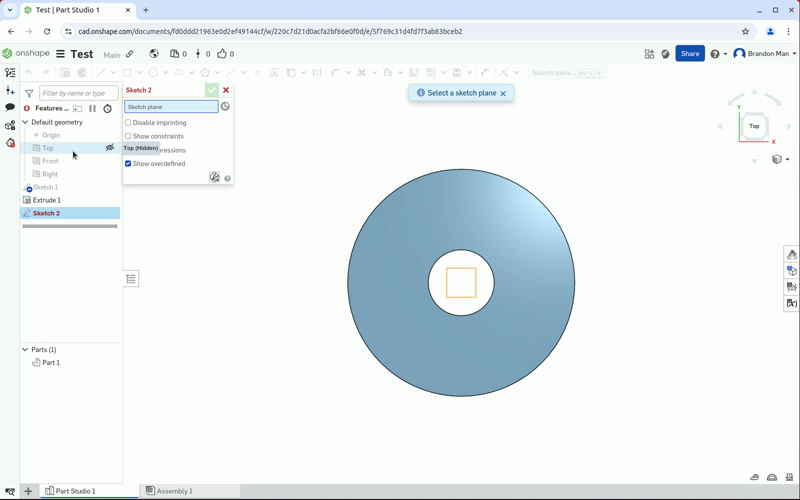
click(73, 150)
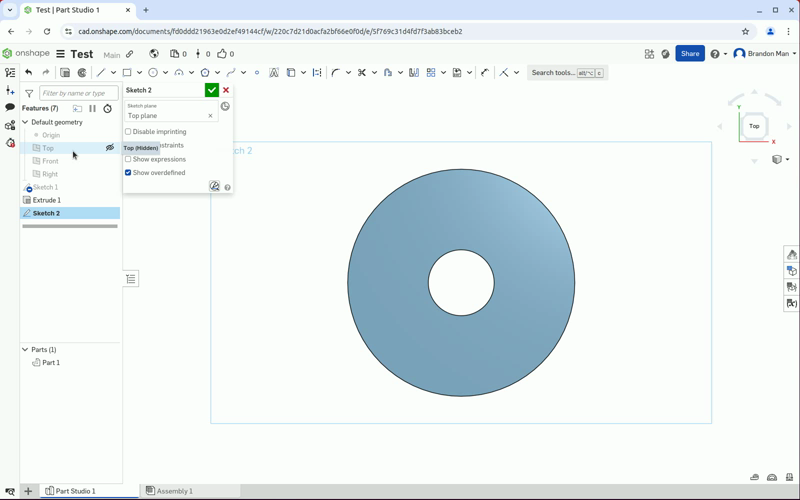
mouse_move(73, 352)
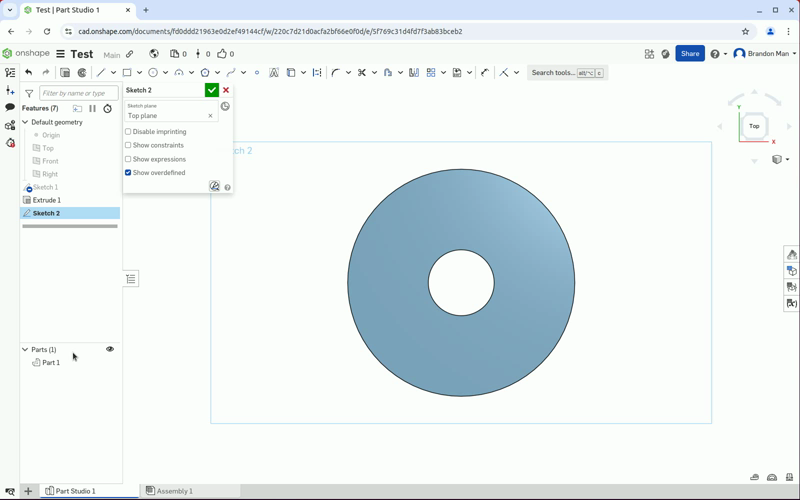
key(y)
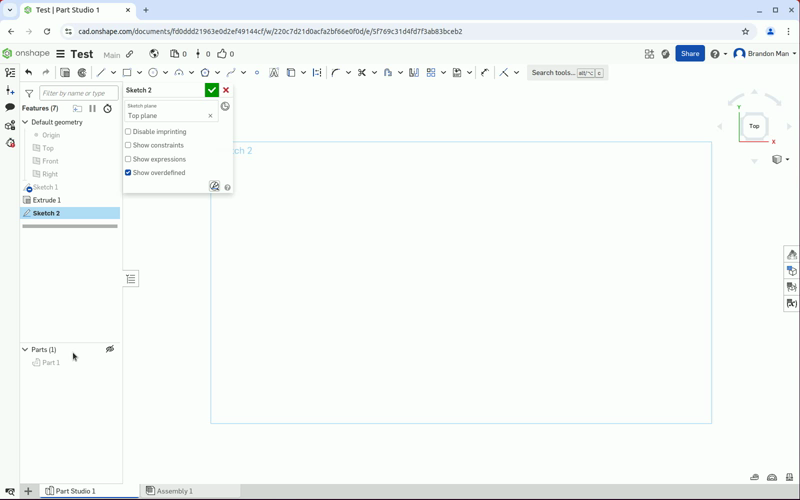
key(c)
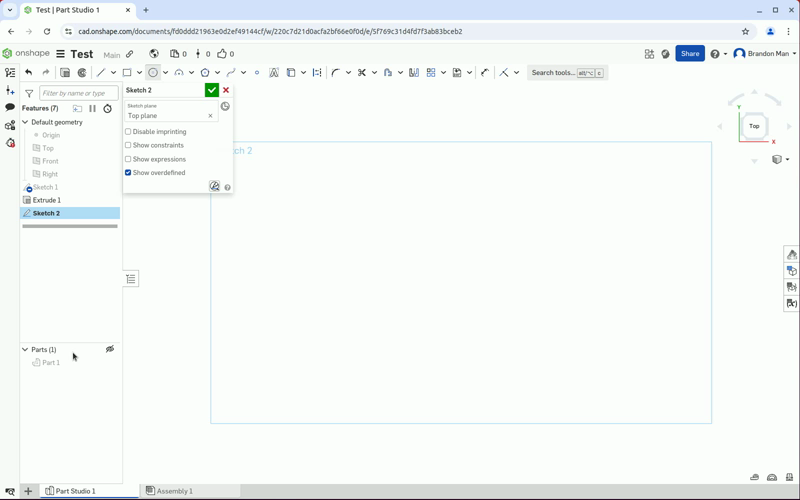
key_down(shift)
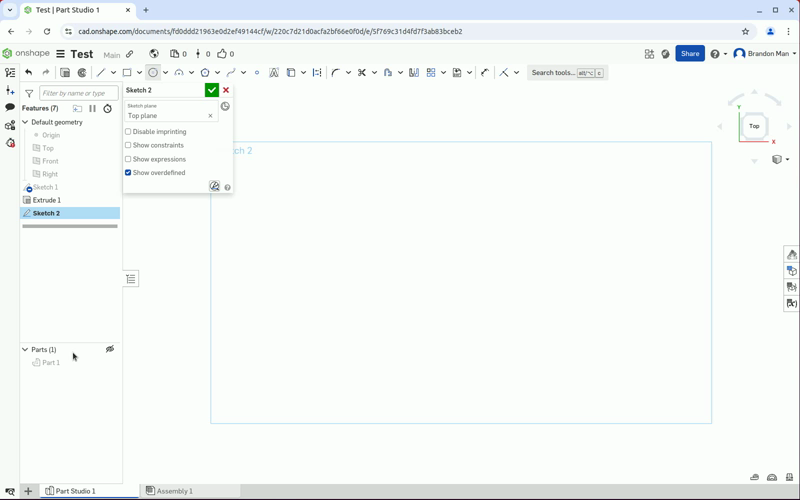
mouse_move(461, 282)
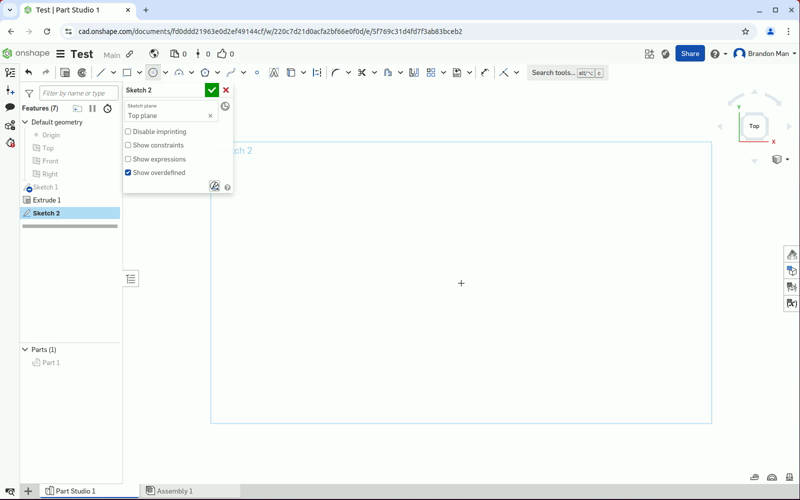
click(461, 282)
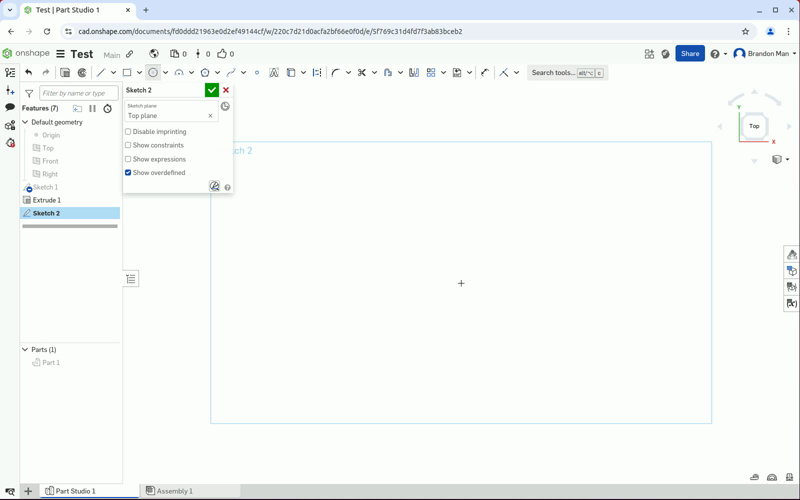
key_up(shift)
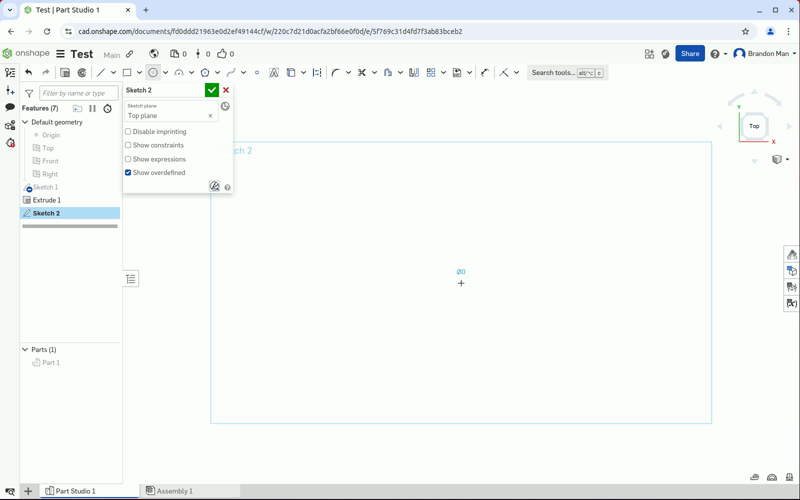
mouse_move(495, 282)
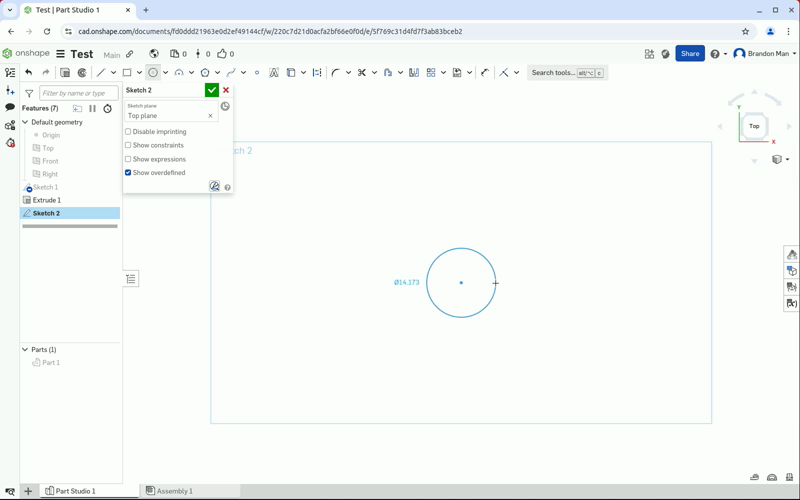
click(495, 282)
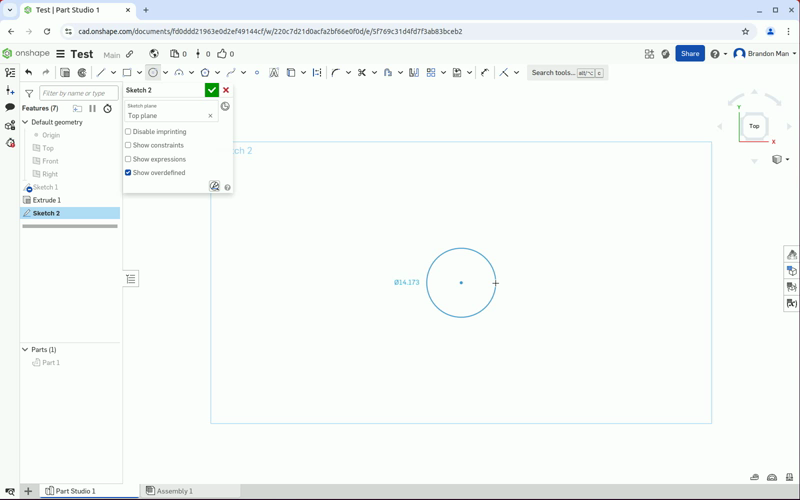
key(esc)
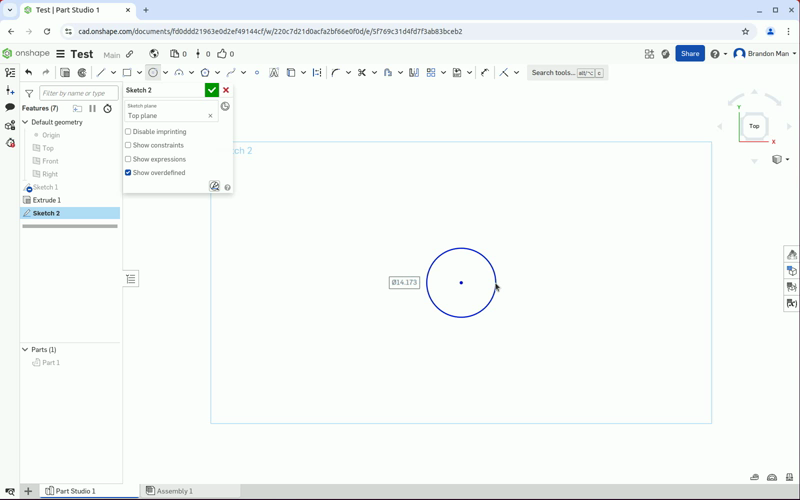
key(c)
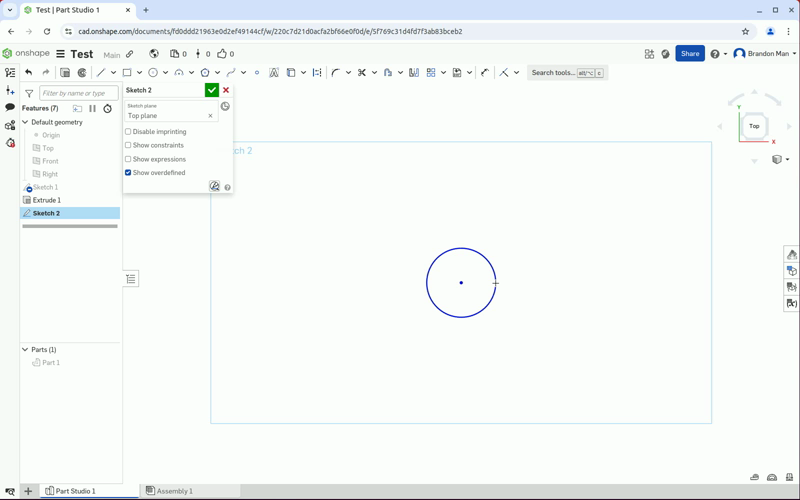
key_down(shift)
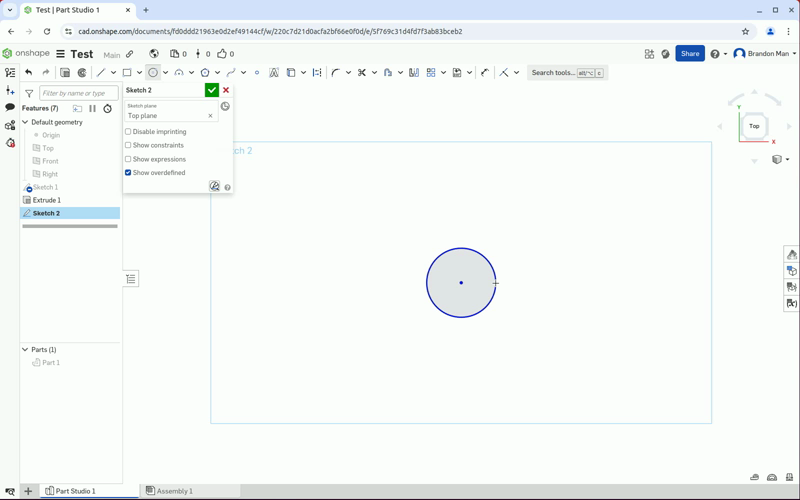
mouse_move(461, 282)
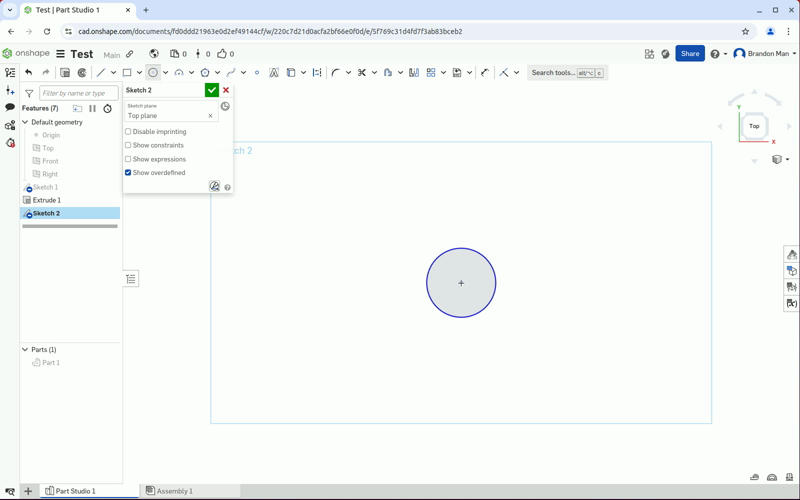
click(461, 282)
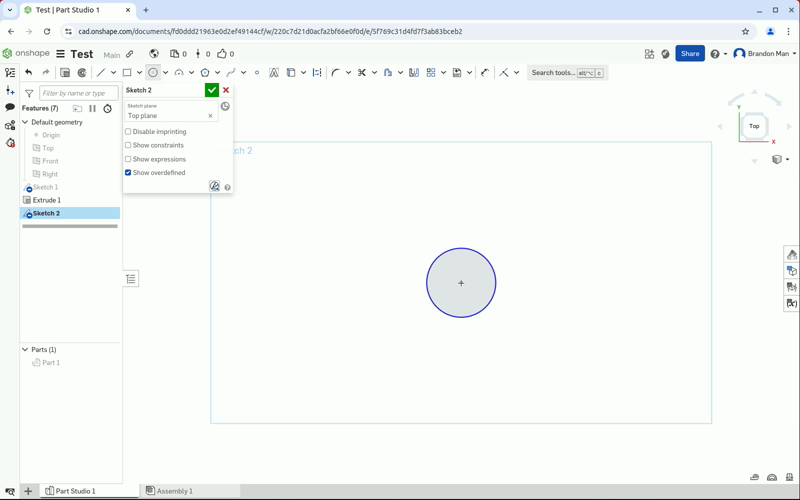
key_up(shift)
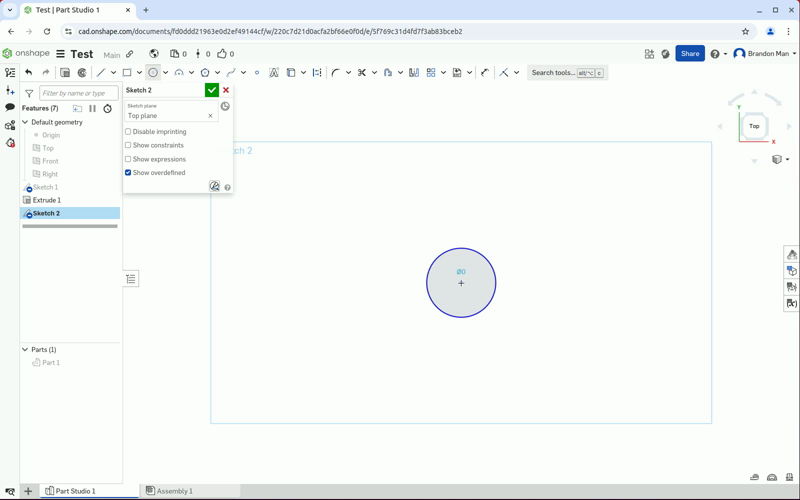
mouse_move(493, 282)
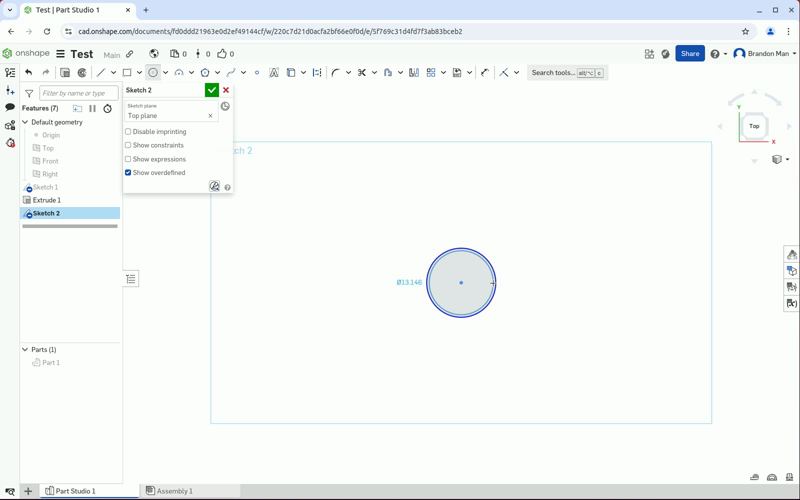
scroll(6)
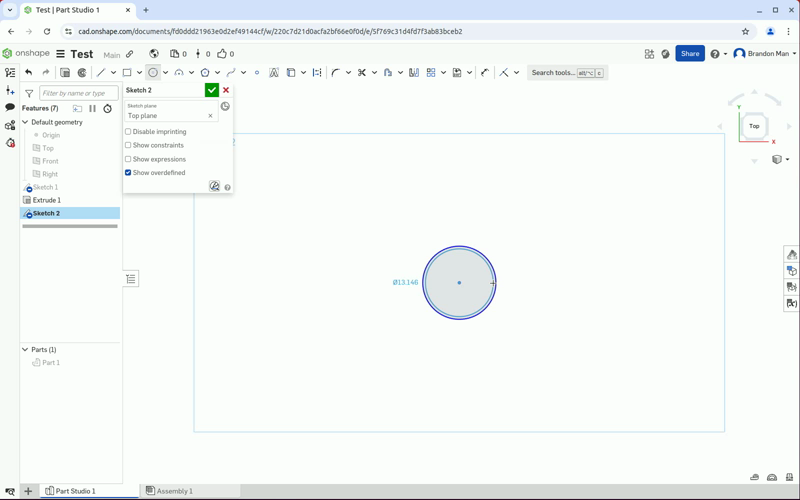
scroll(6)
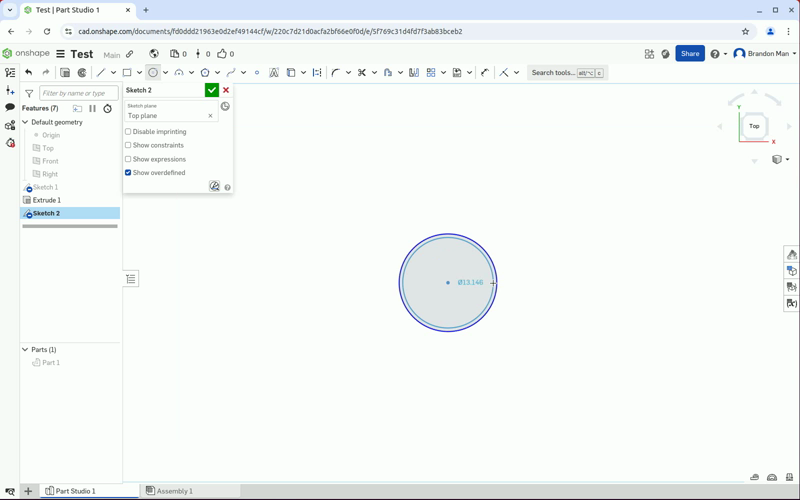
scroll(6)
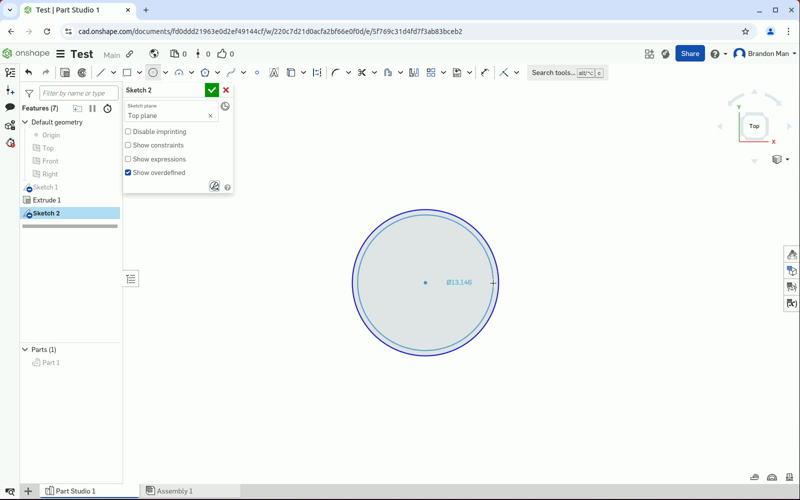
scroll(6)
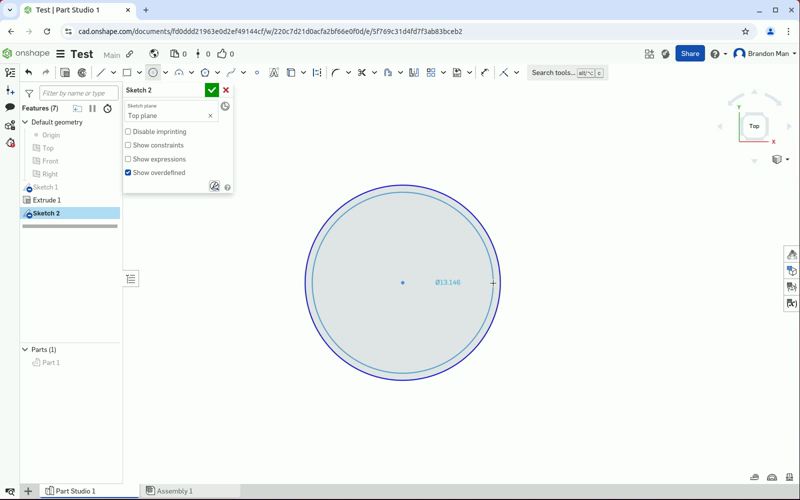
scroll(6)
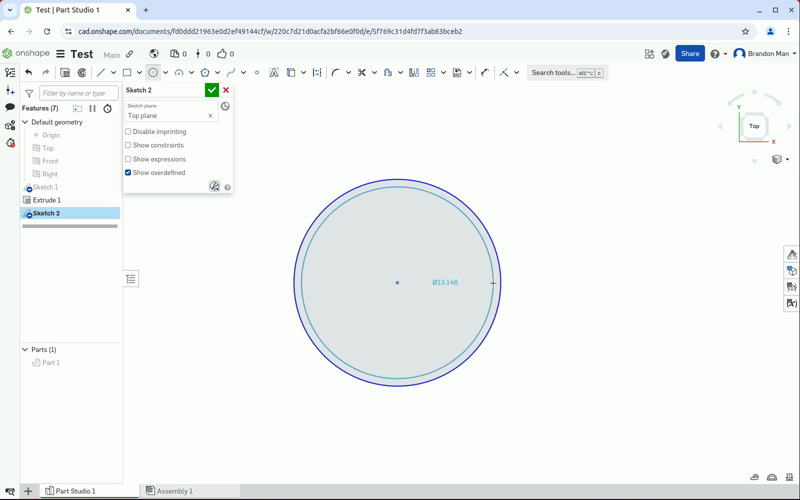
scroll(6)
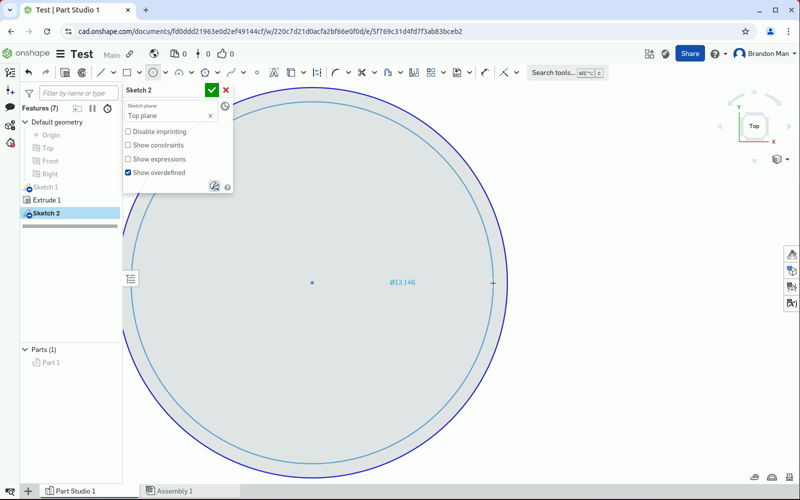
scroll(6)
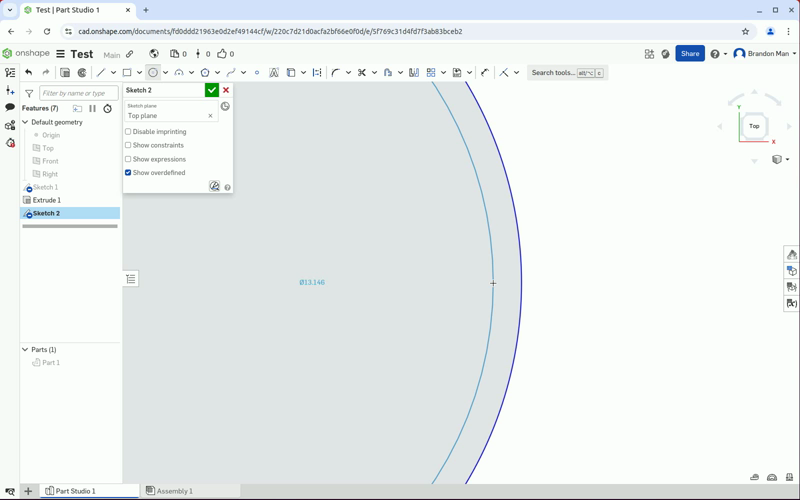
click(493, 282)
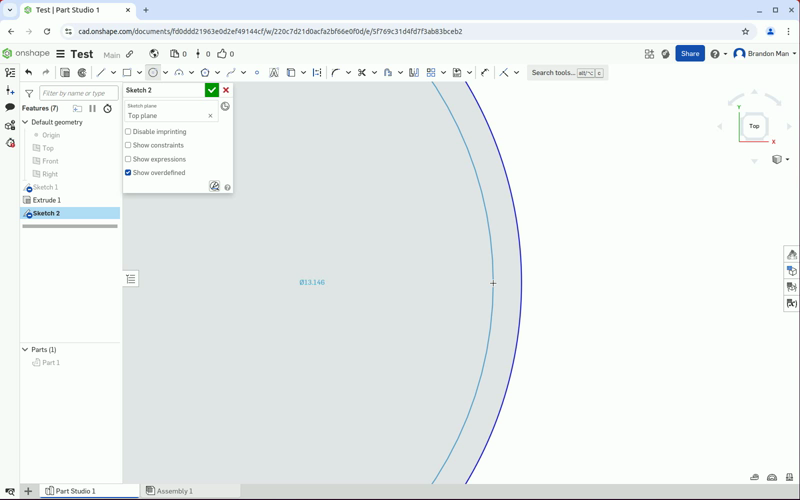
scroll(-6)
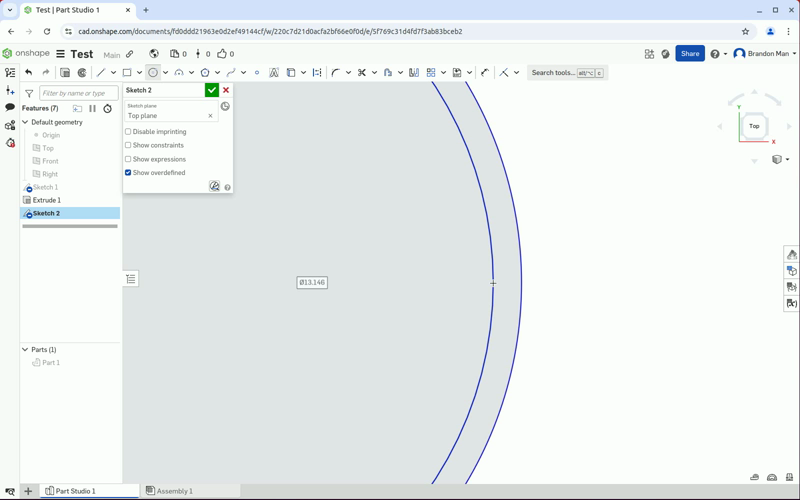
scroll(-6)
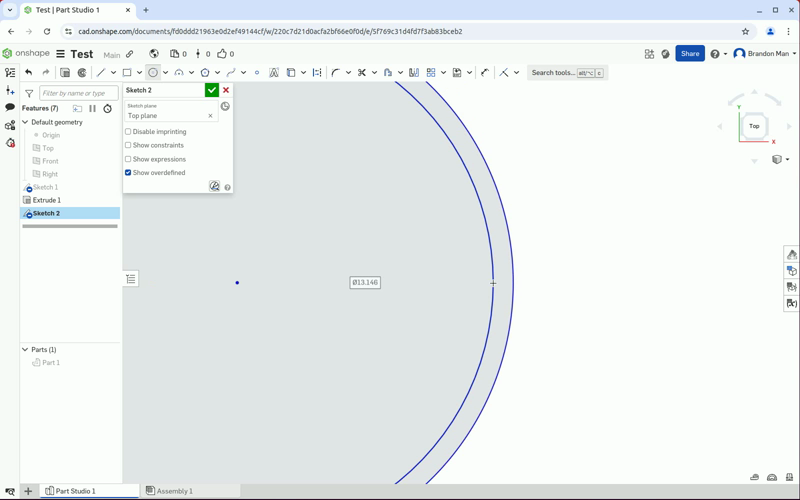
scroll(-6)
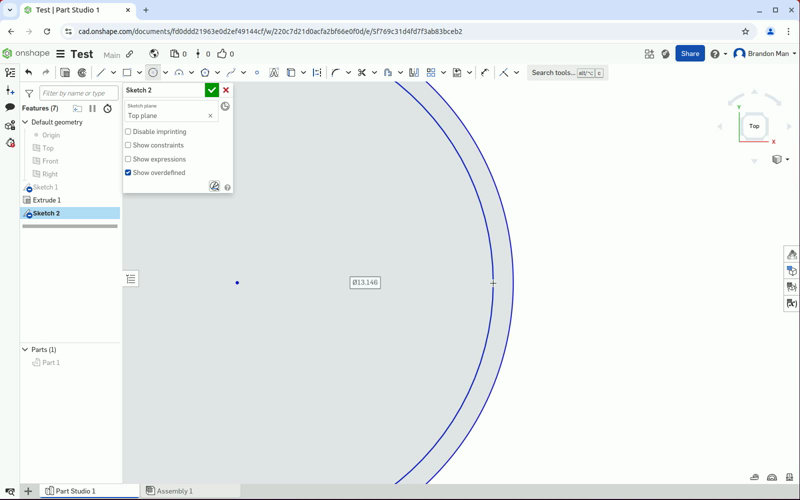
scroll(-6)
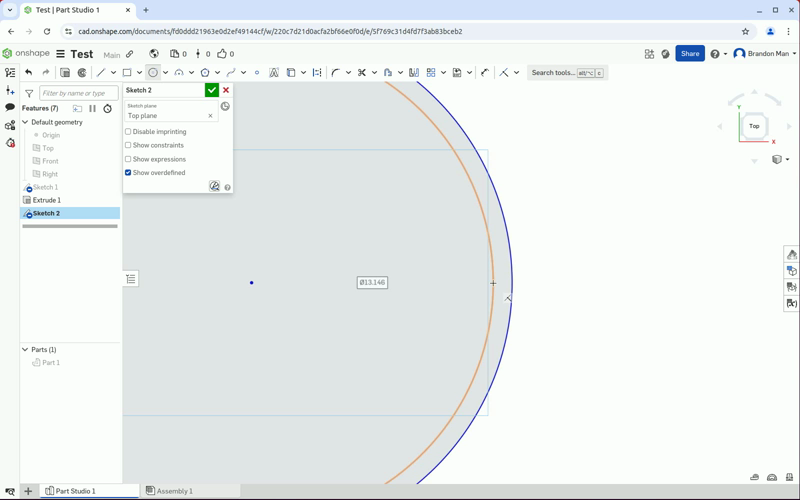
scroll(-6)
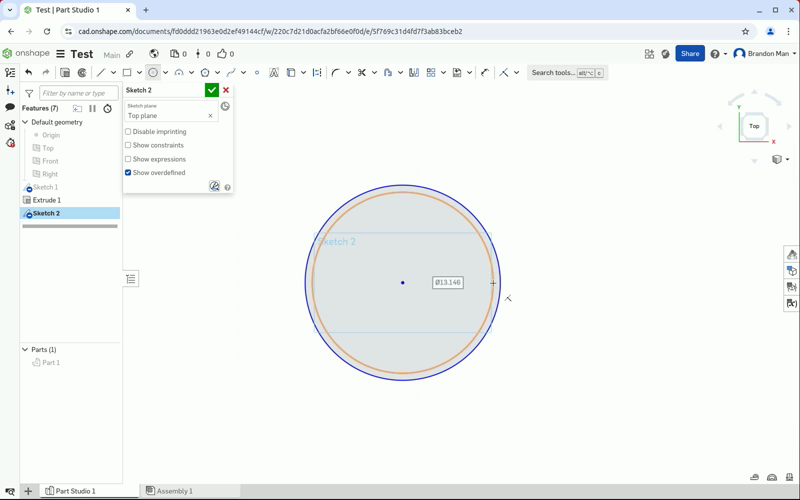
scroll(-6)
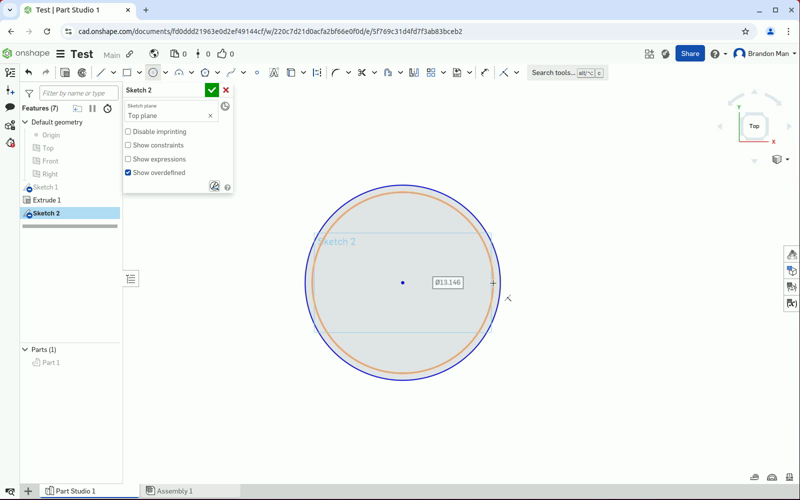
scroll(-6)
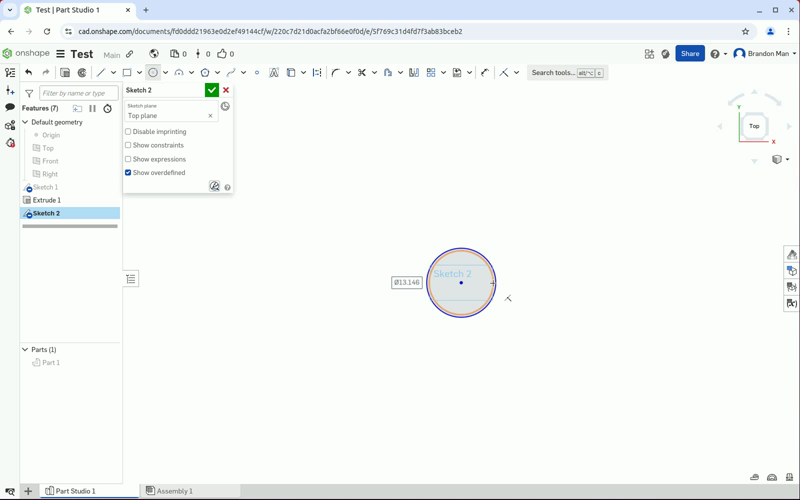
key(esc)
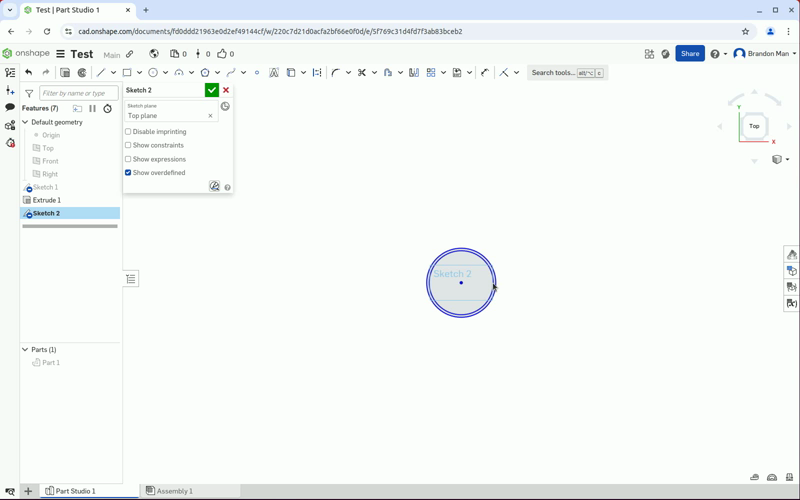
mouse_move(441, 257)
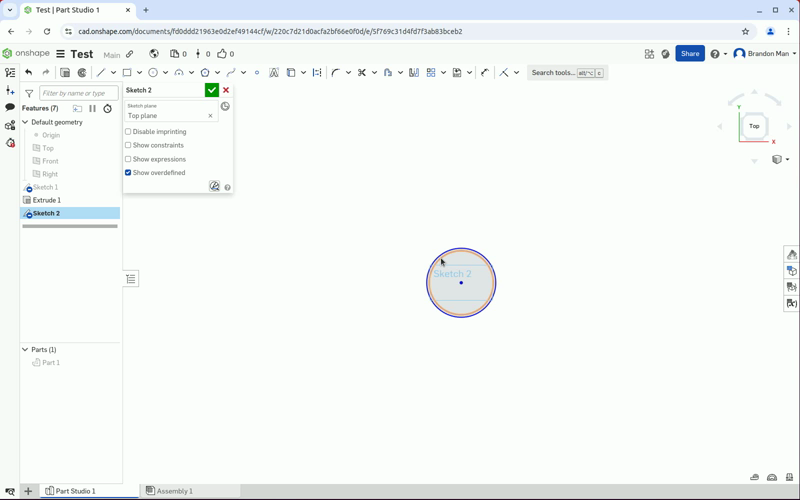
scroll(6)
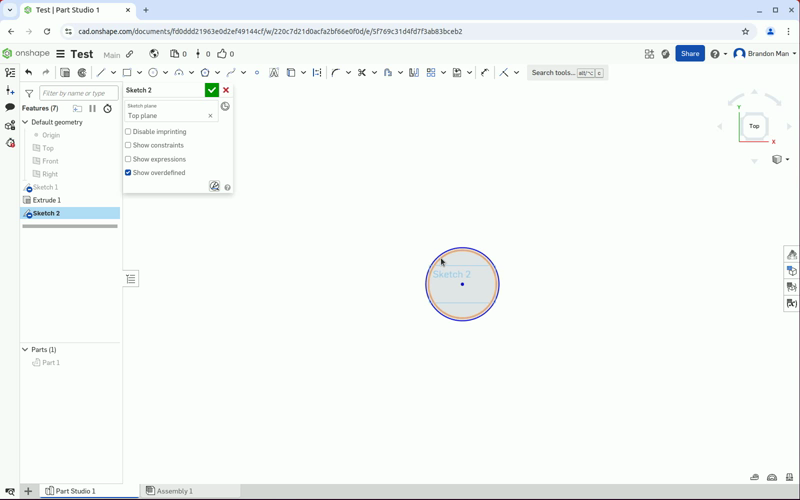
scroll(6)
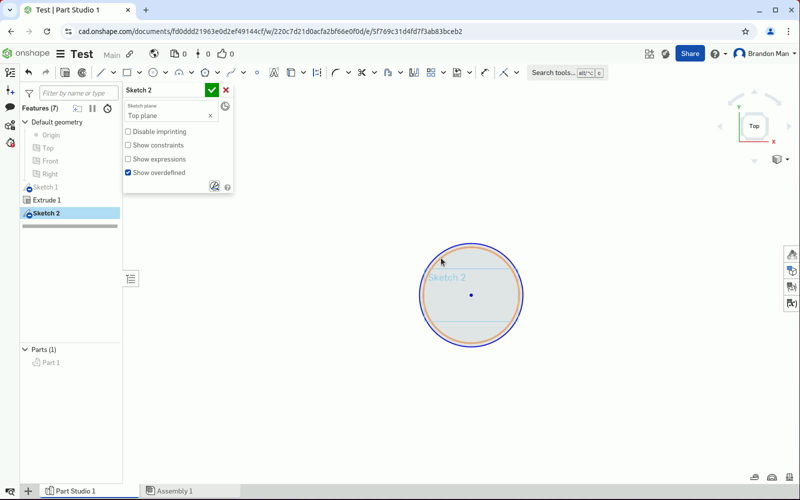
scroll(6)
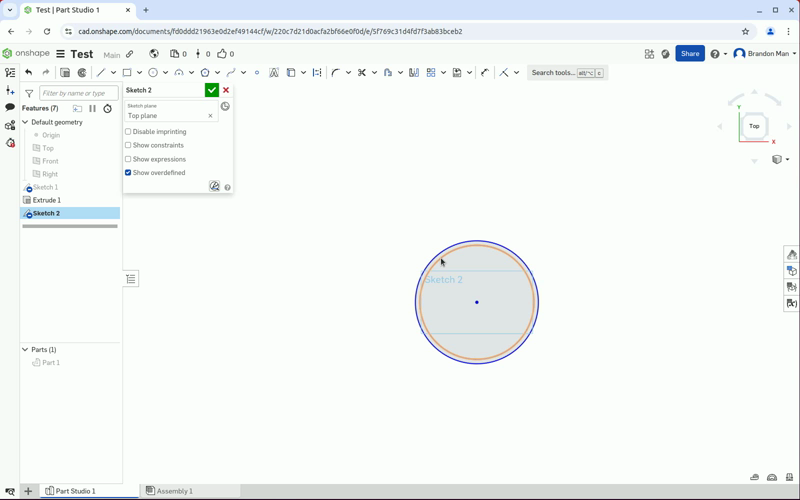
scroll(6)
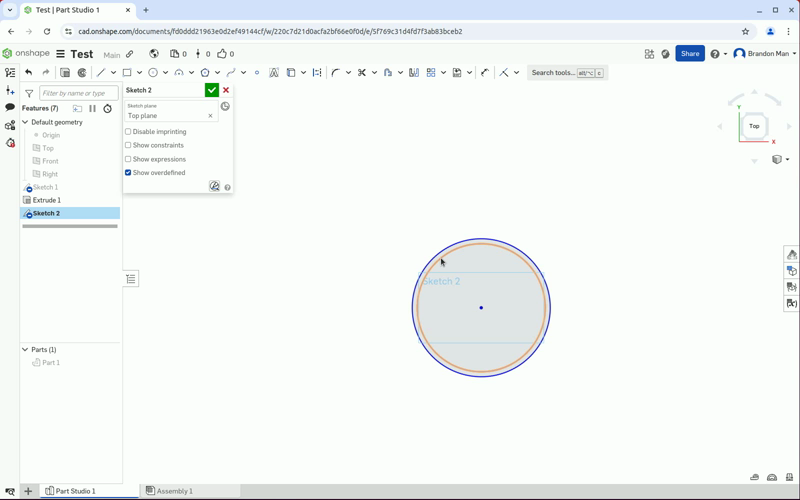
scroll(6)
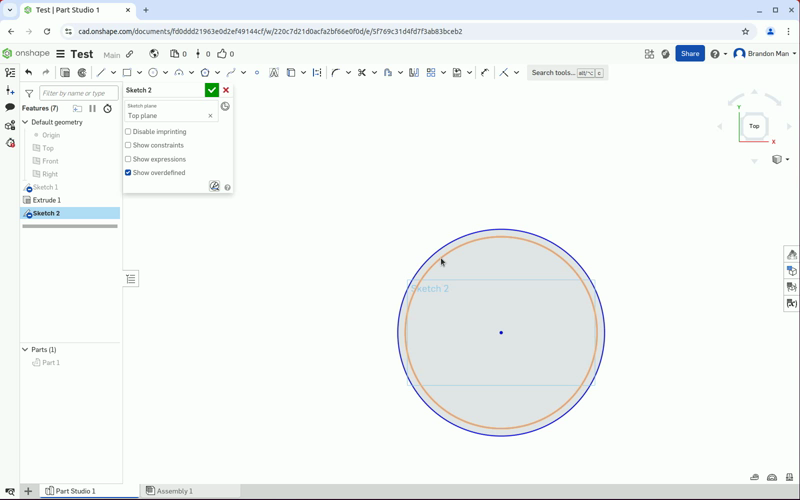
scroll(6)
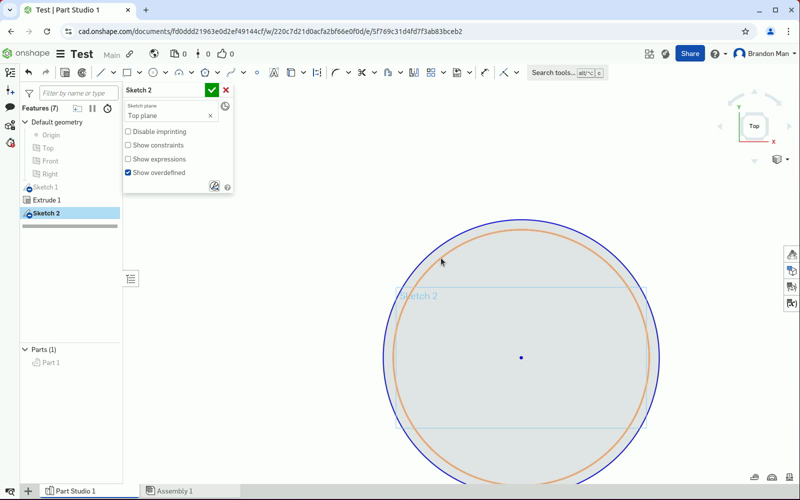
scroll(6)
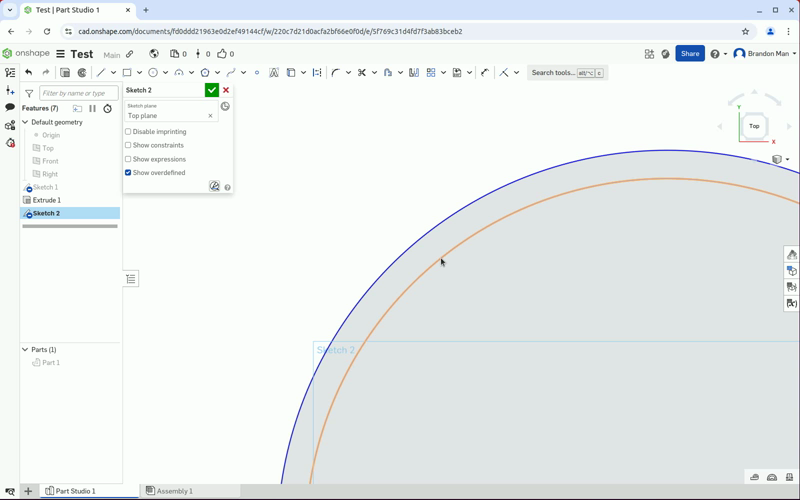
click(441, 257)
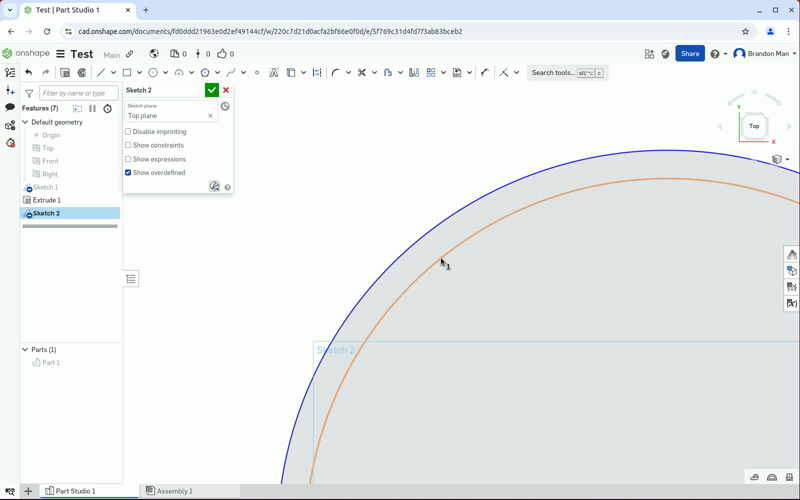
scroll(-6)
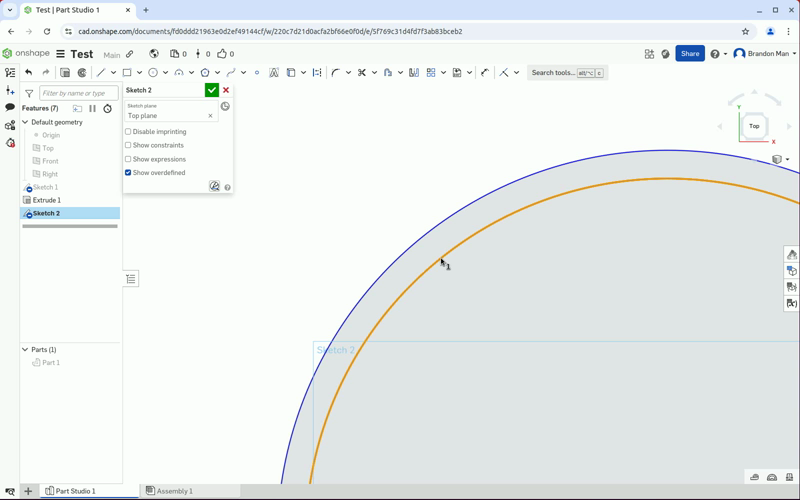
scroll(-6)
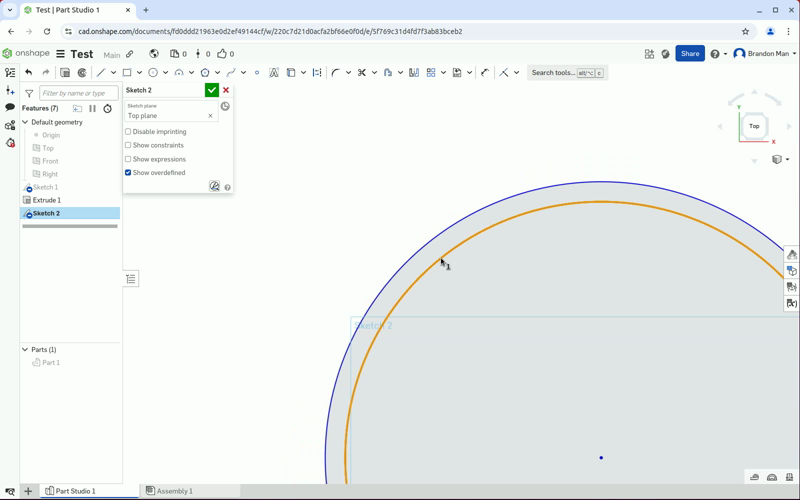
scroll(-6)
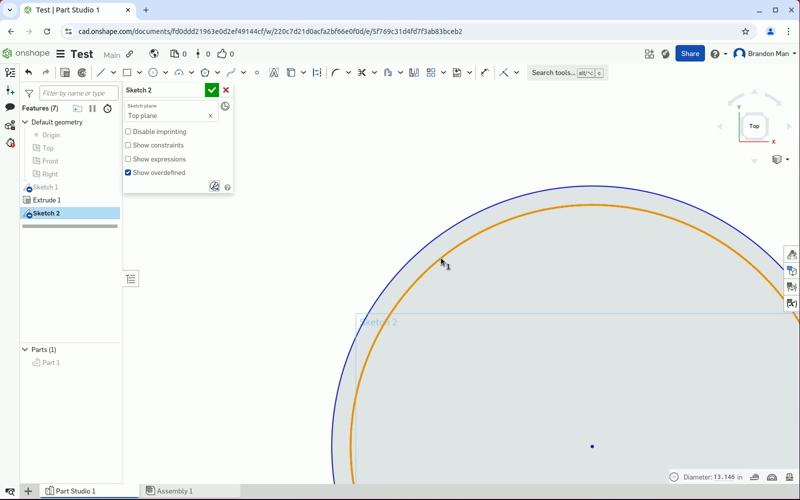
scroll(-6)
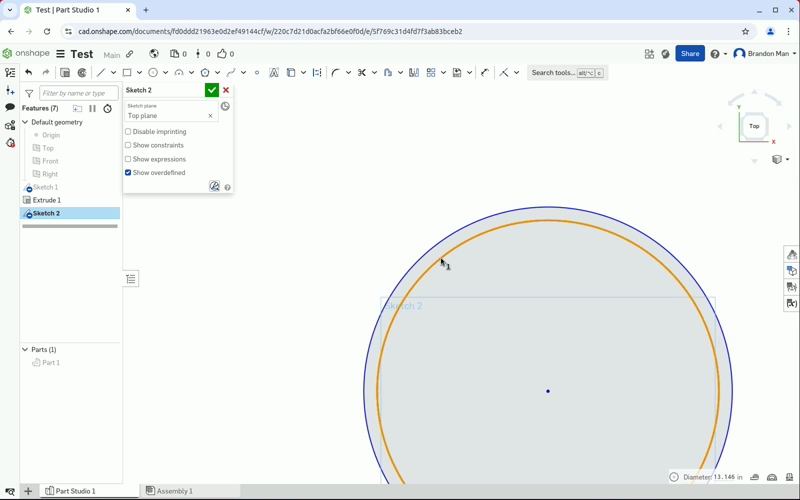
scroll(-6)
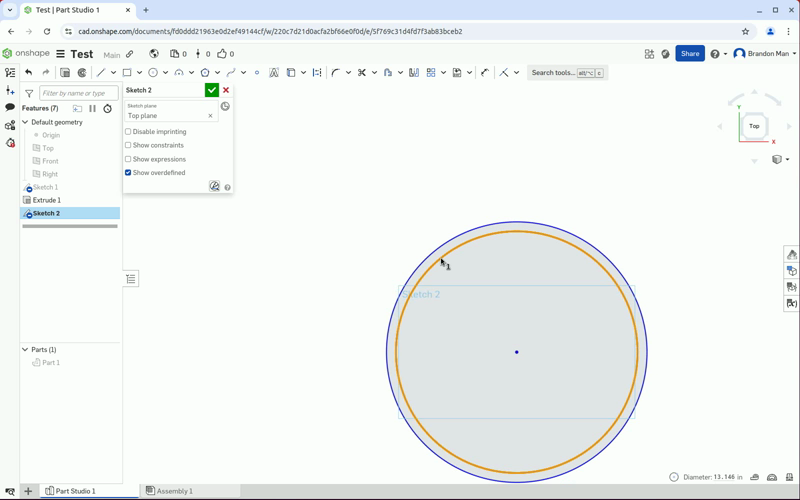
scroll(-6)
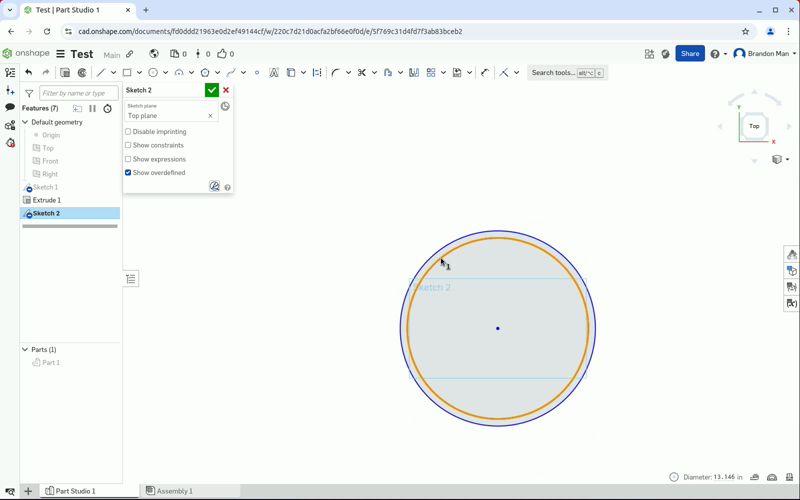
scroll(-6)
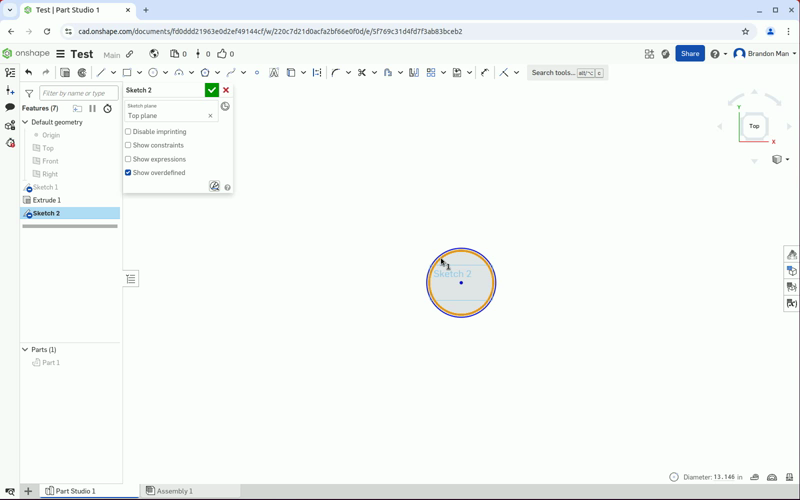
mouse_move(73, 352)
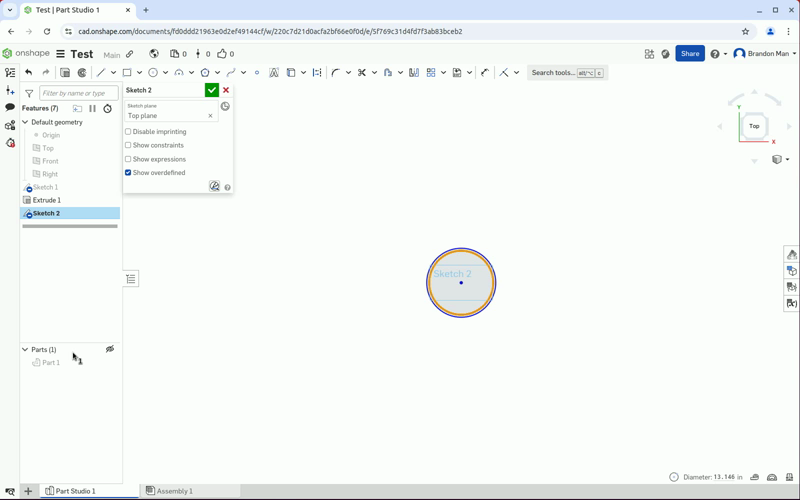
key(shift+y)
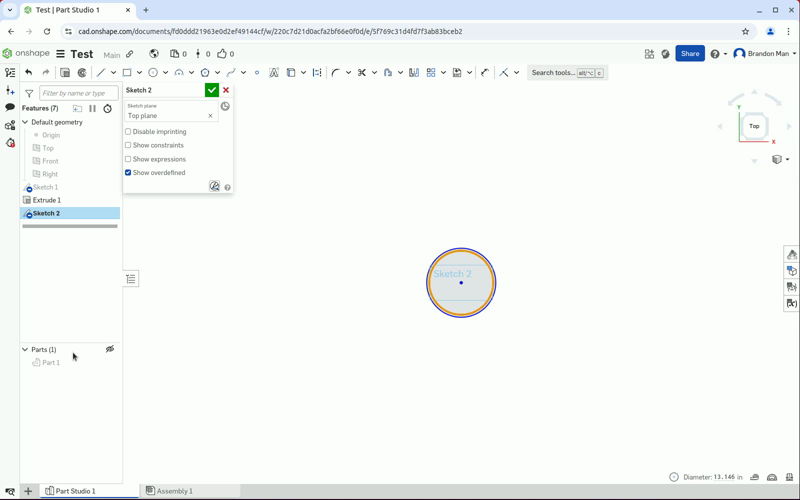
key(shift+e)
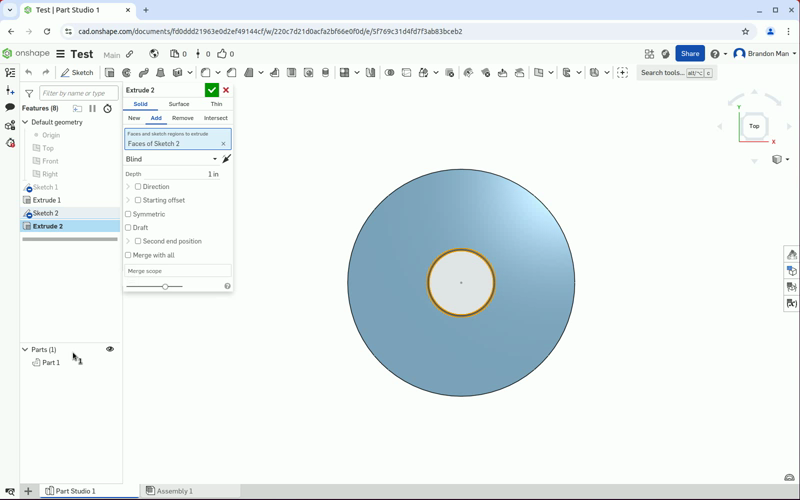
mouse_move(143, 106)
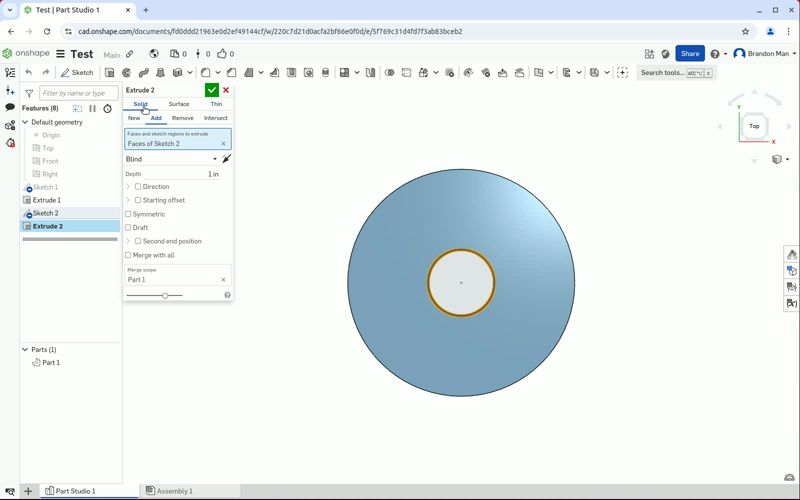
click(143, 106)
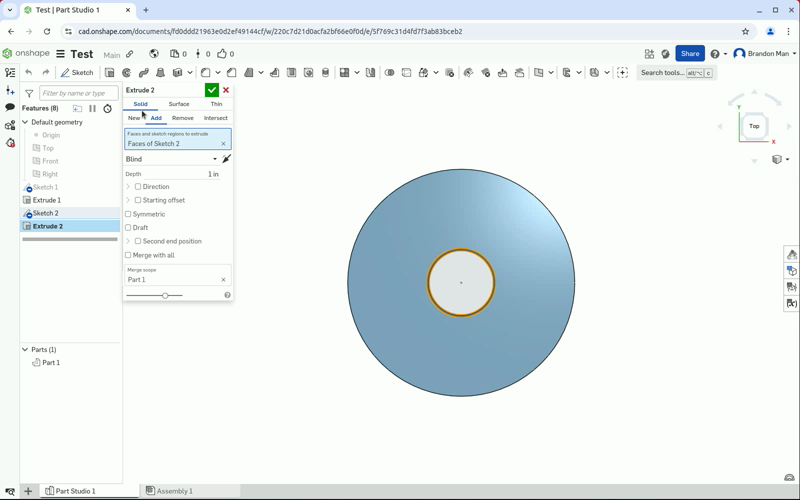
mouse_move(137, 120)
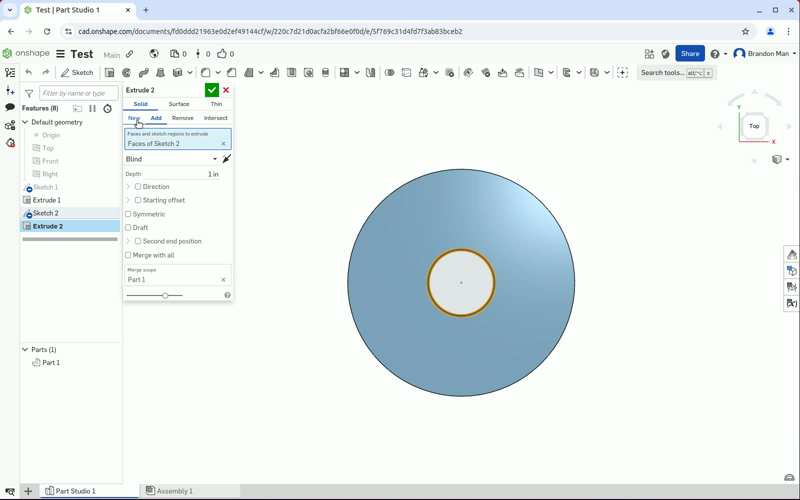
click(137, 120)
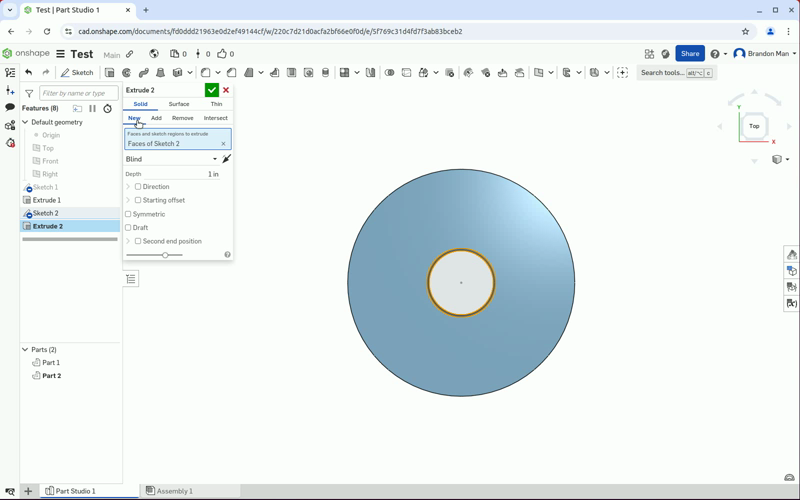
key(tab, 4)
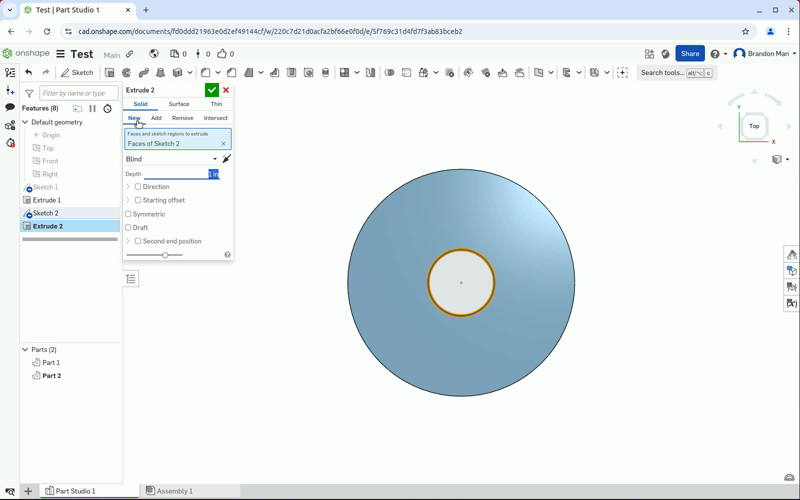
text(1.204)
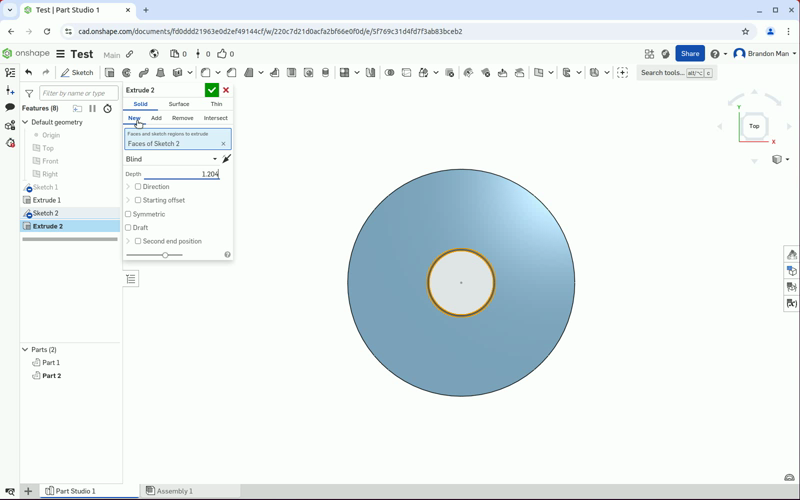
key(tab, 3)
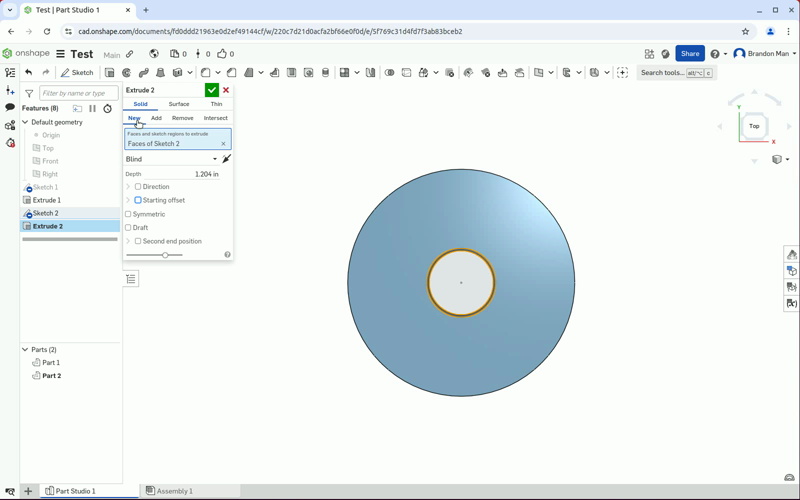
key(tab, 2)
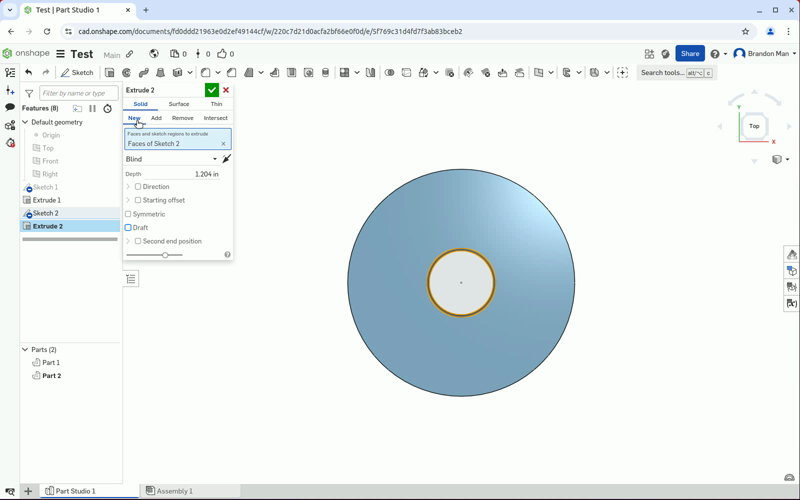
key(space)
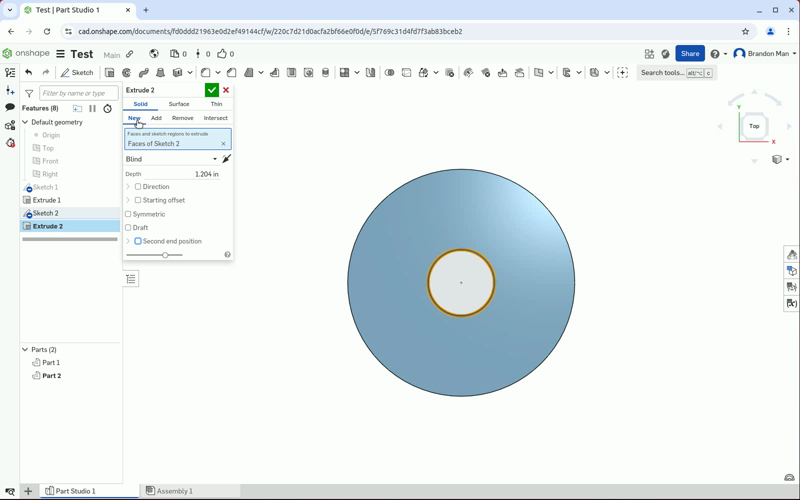
key(tab, 3)
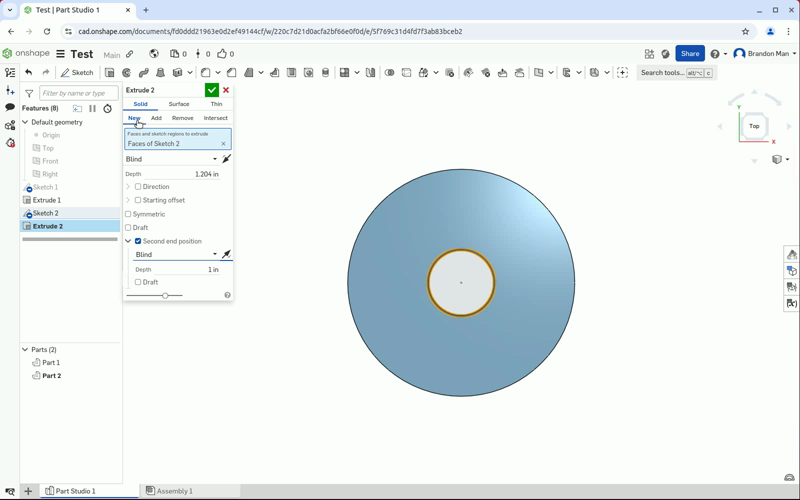
text(15.165)
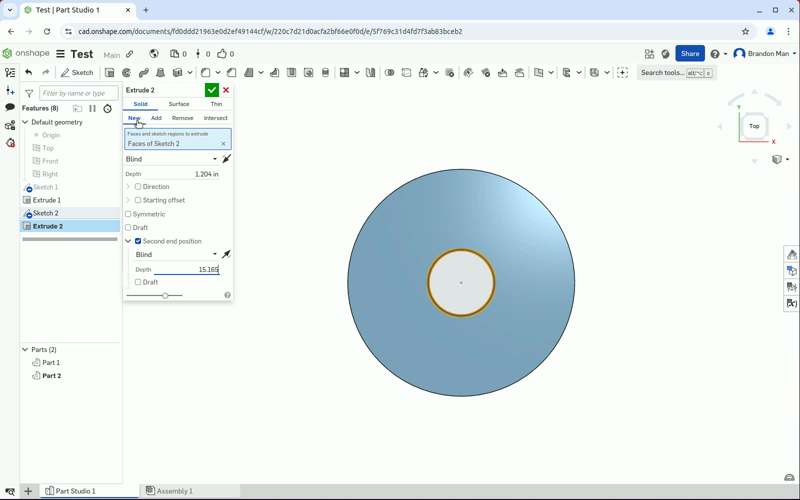
key(enter)
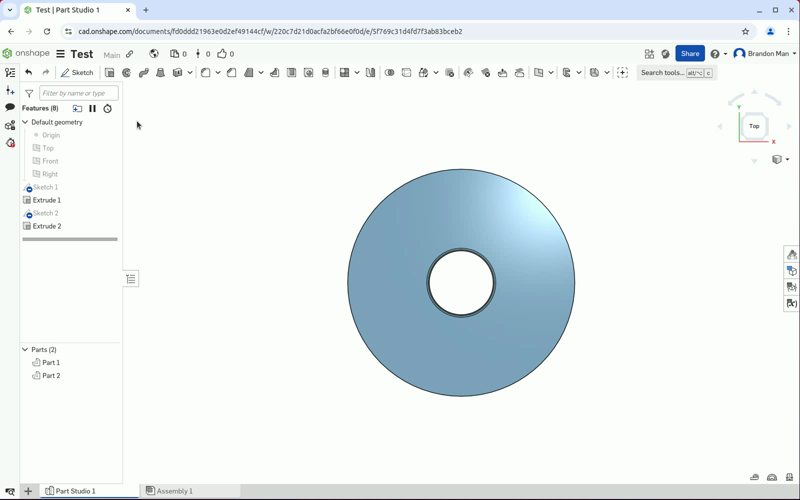
key(shift+h)
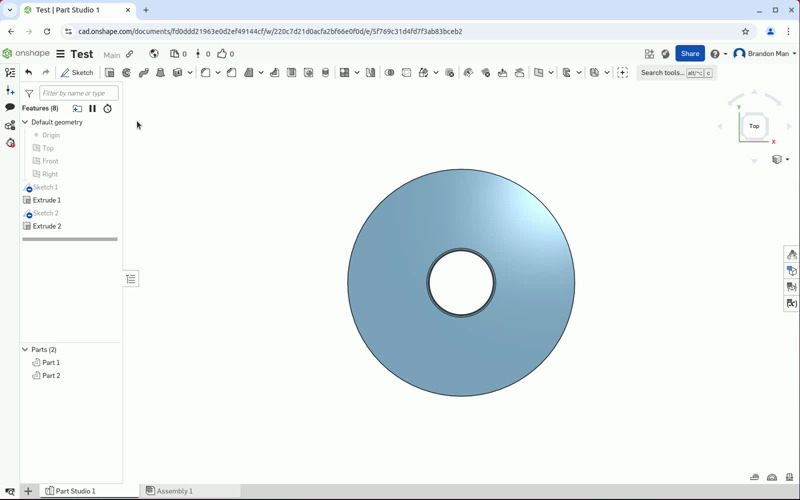
key(shift+h)
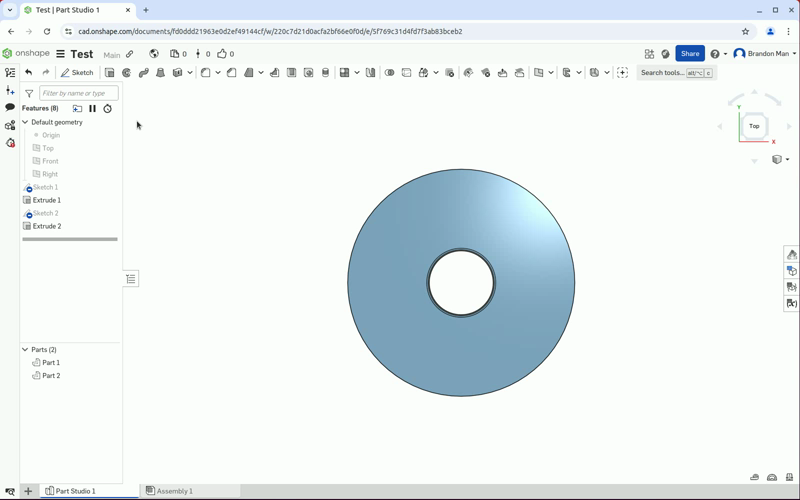
mouse_move(73, 189)
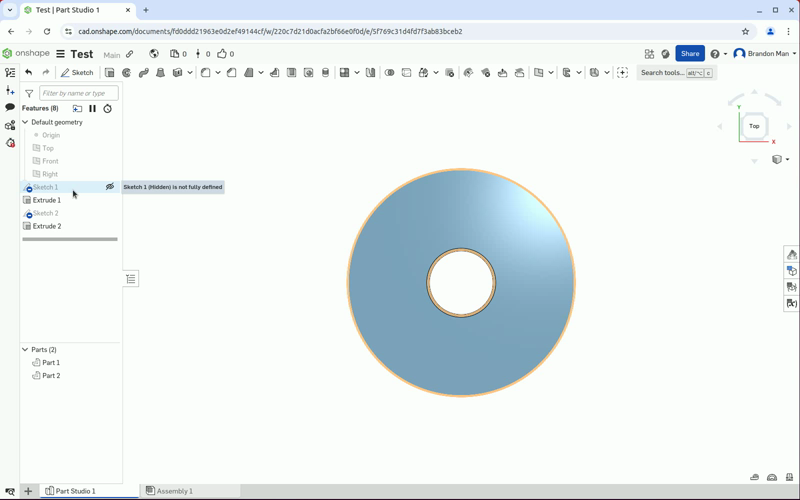
click(73, 189)
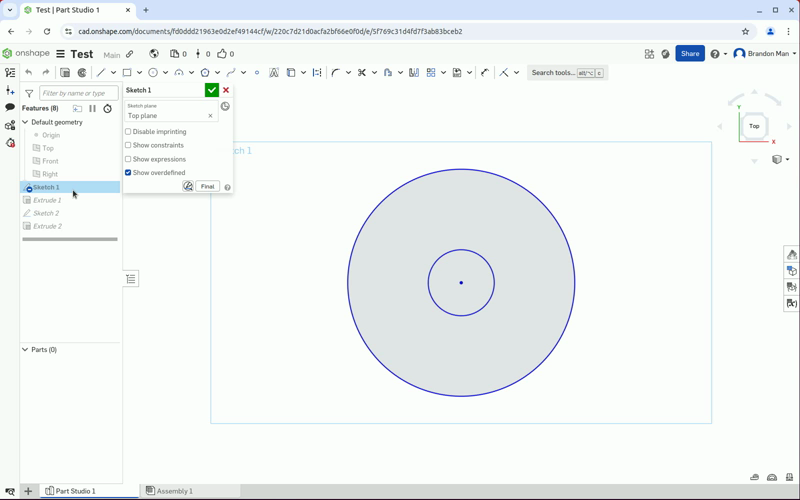
mouse_move(229, 92)
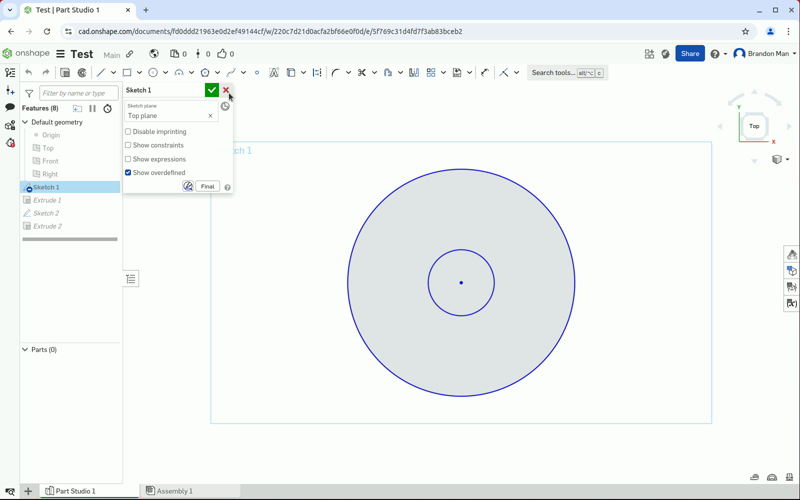
click(229, 92)
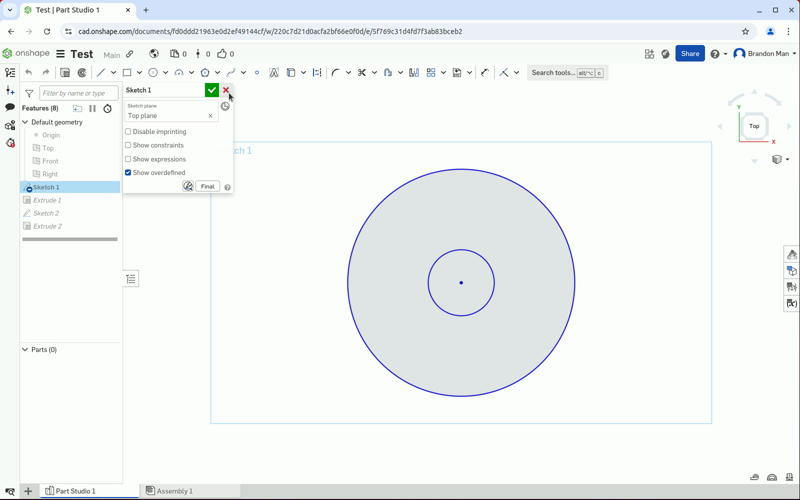
key(shift+s)
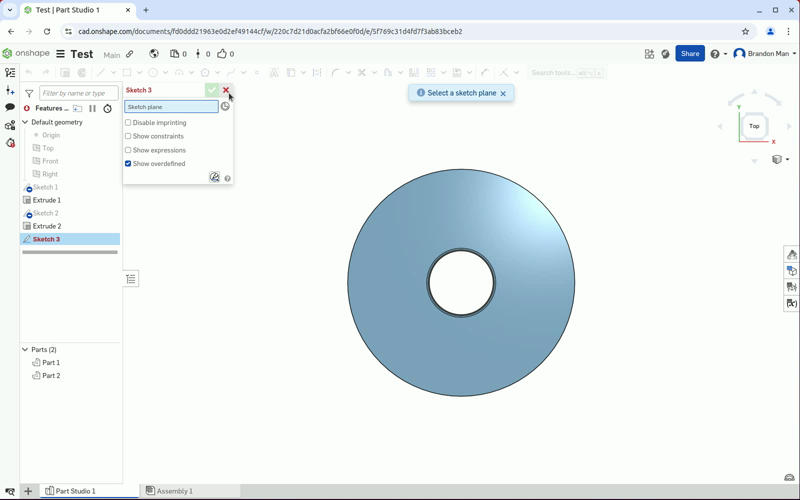
mouse_move(73, 150)
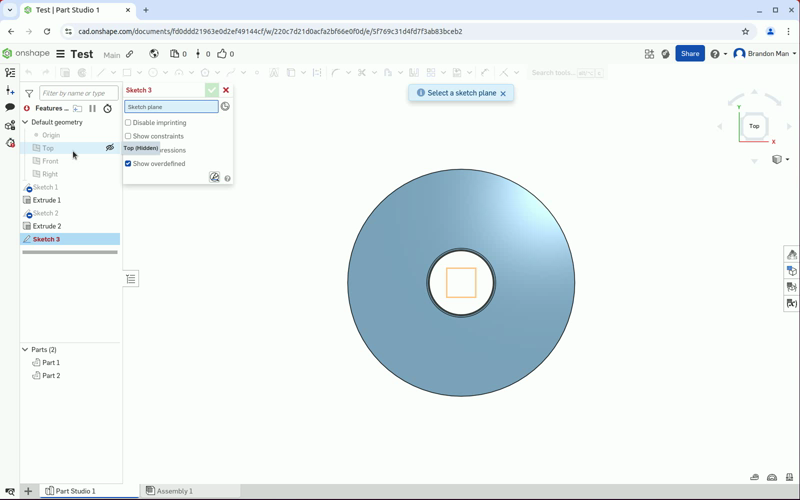
click(73, 150)
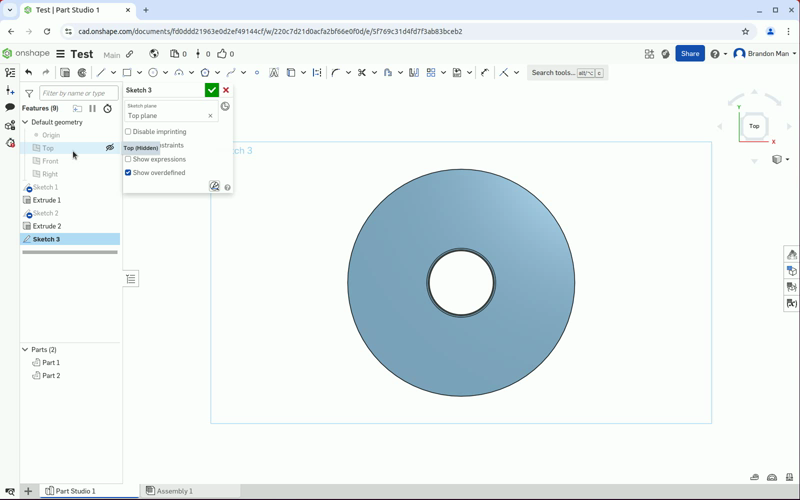
mouse_move(73, 352)
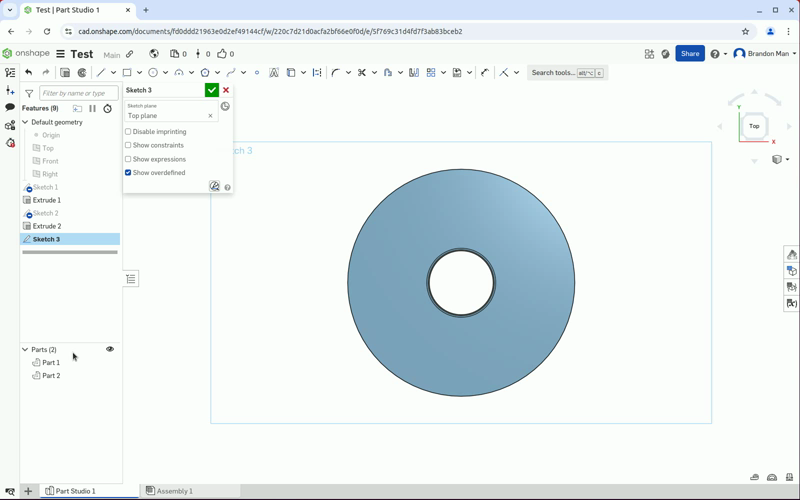
key(y)
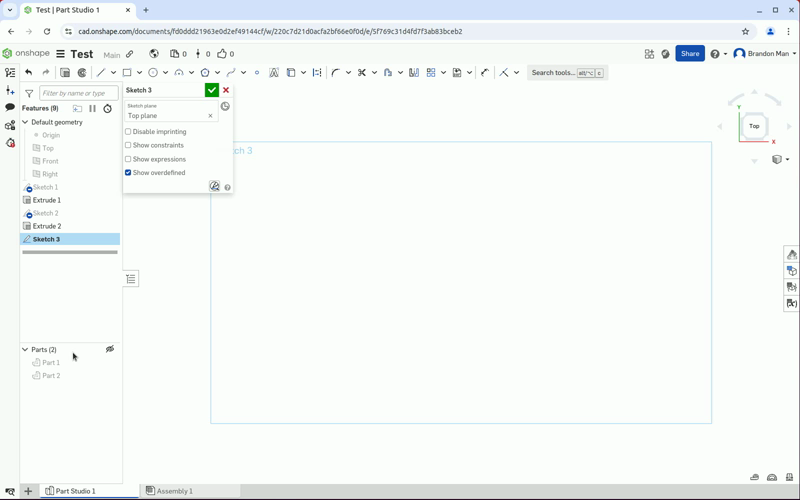
key(c)
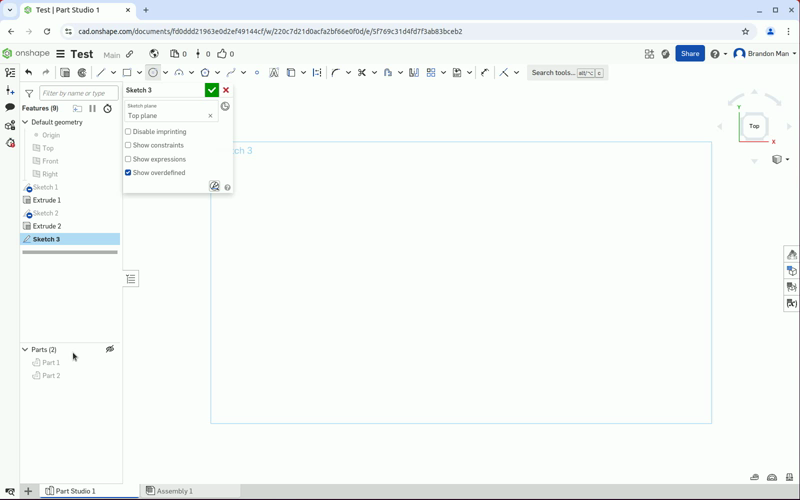
key_down(shift)
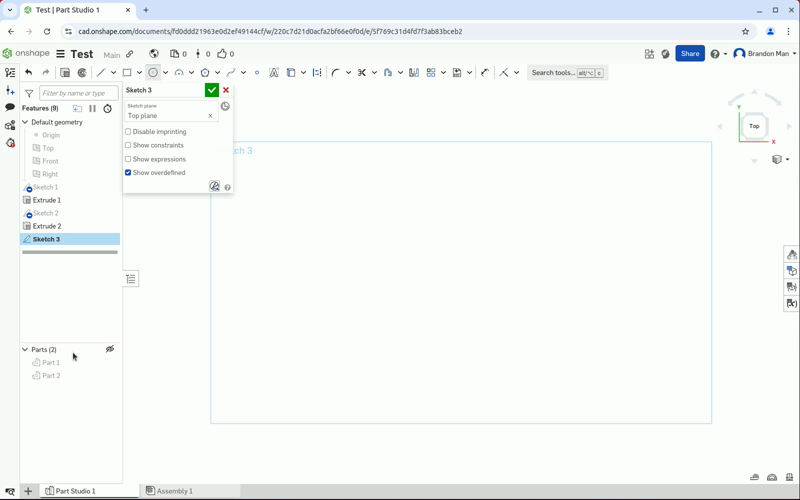
mouse_move(461, 282)
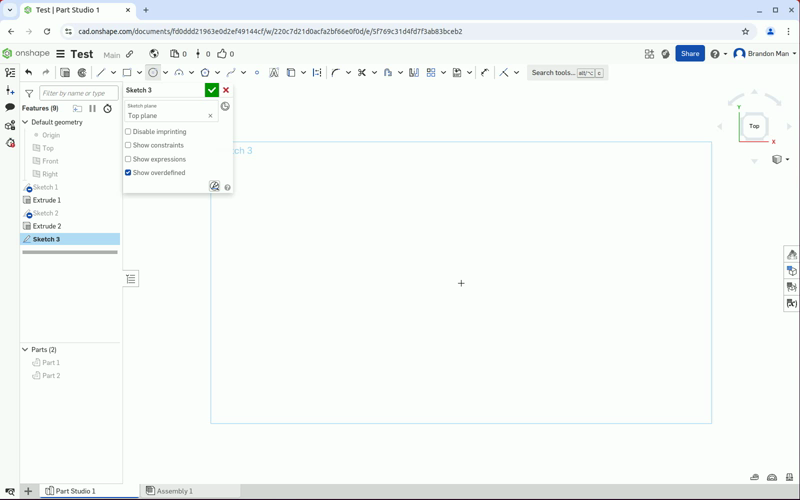
click(461, 282)
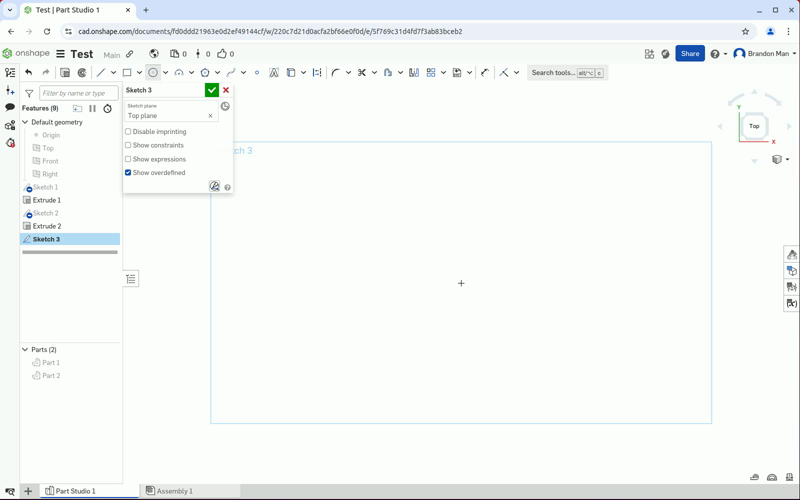
key_up(shift)
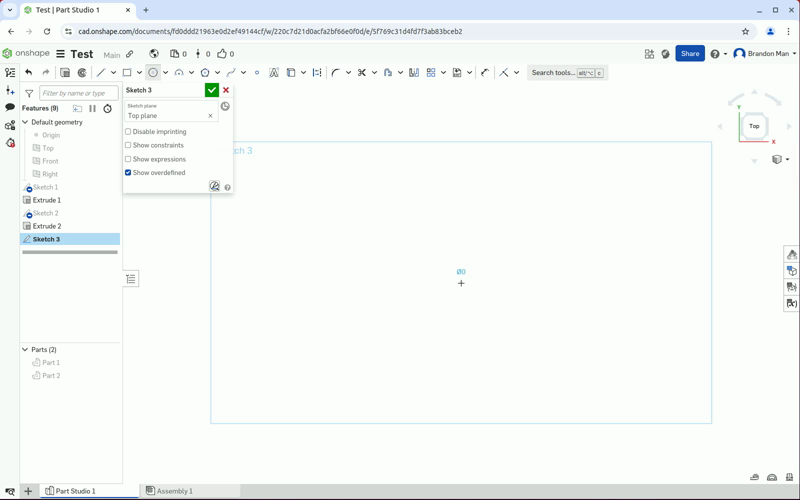
mouse_move(574, 282)
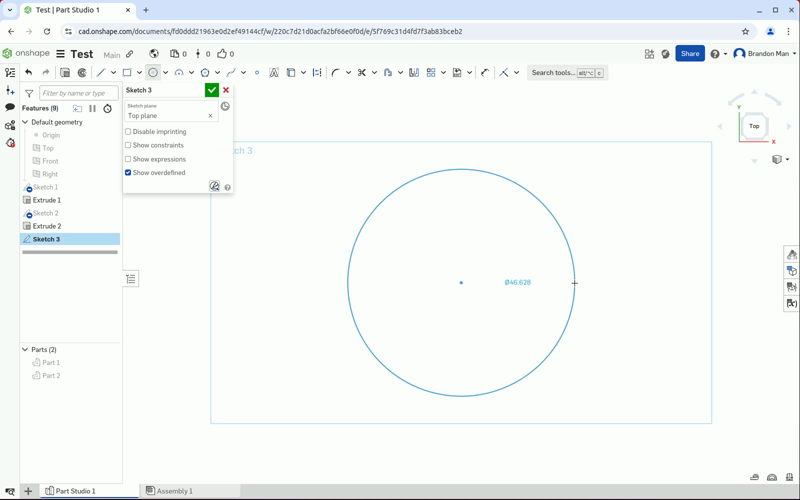
click(574, 282)
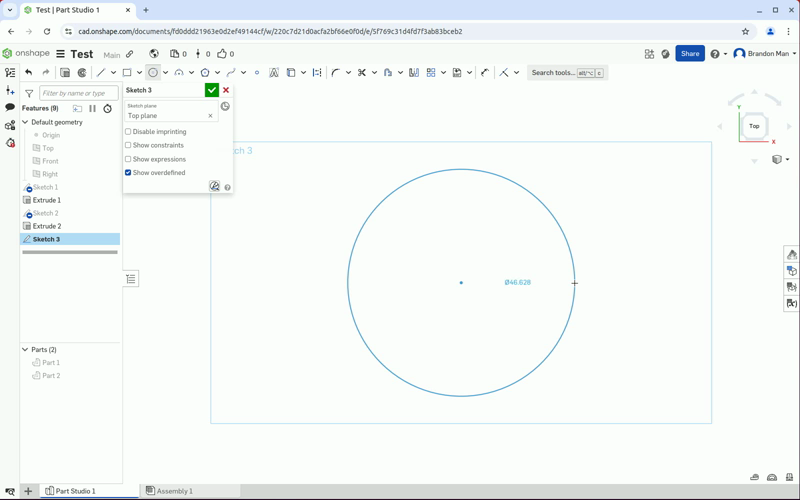
key(esc)
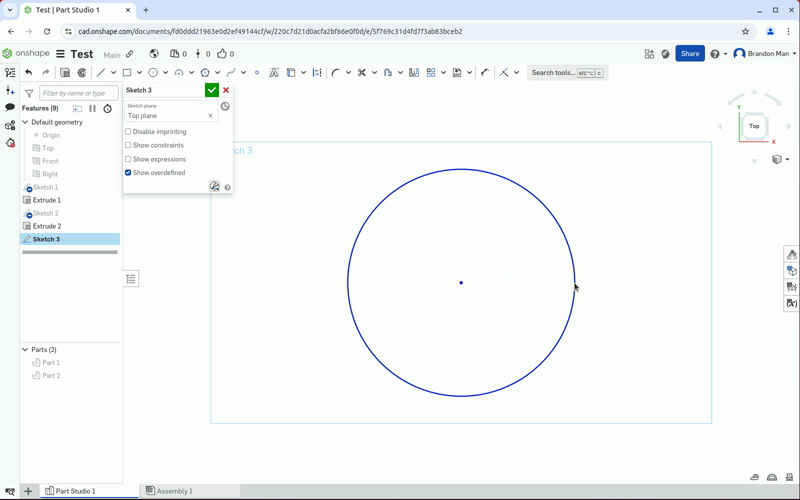
key(c)
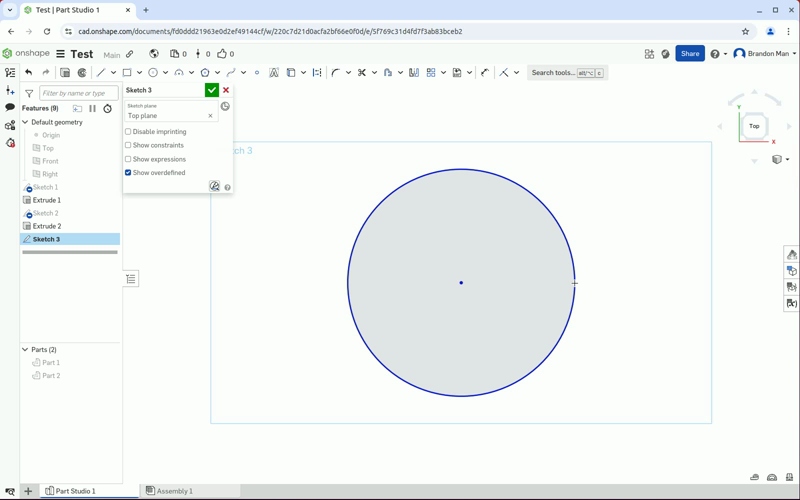
key_down(shift)
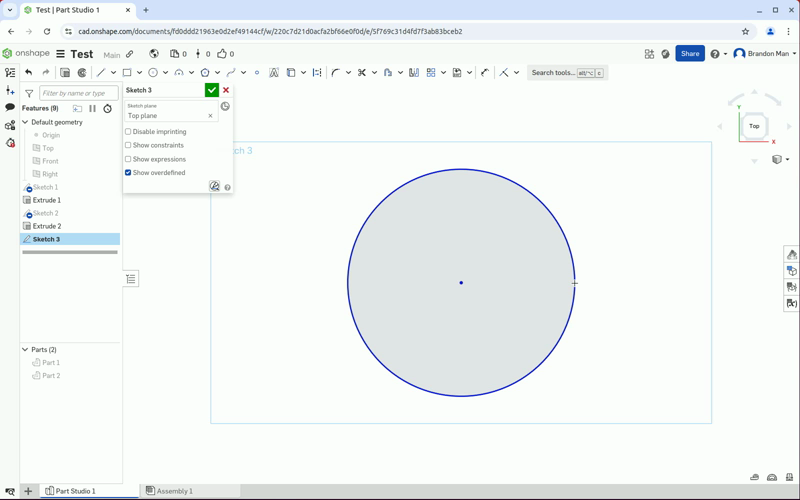
mouse_move(461, 282)
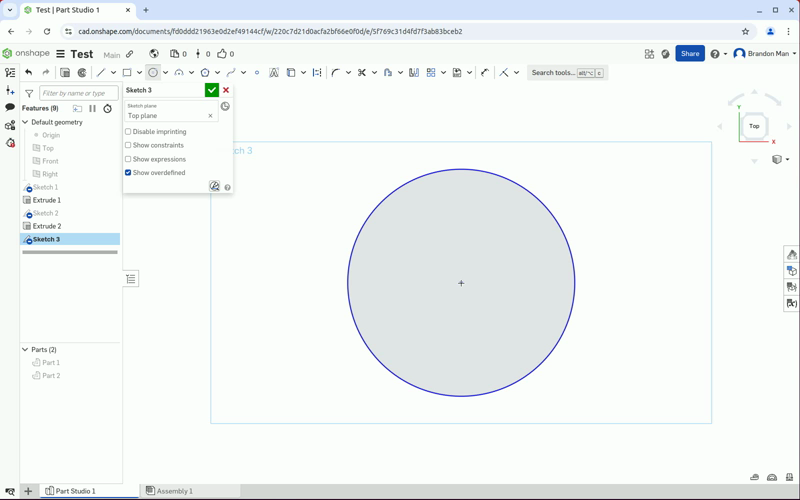
click(461, 282)
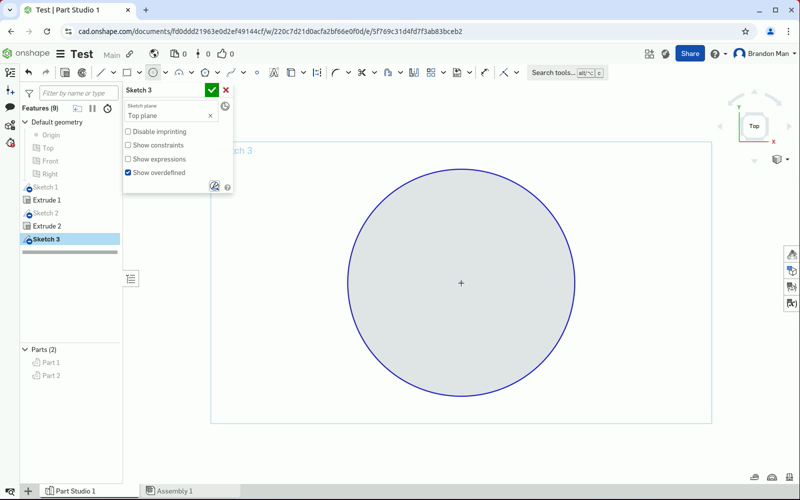
key_up(shift)
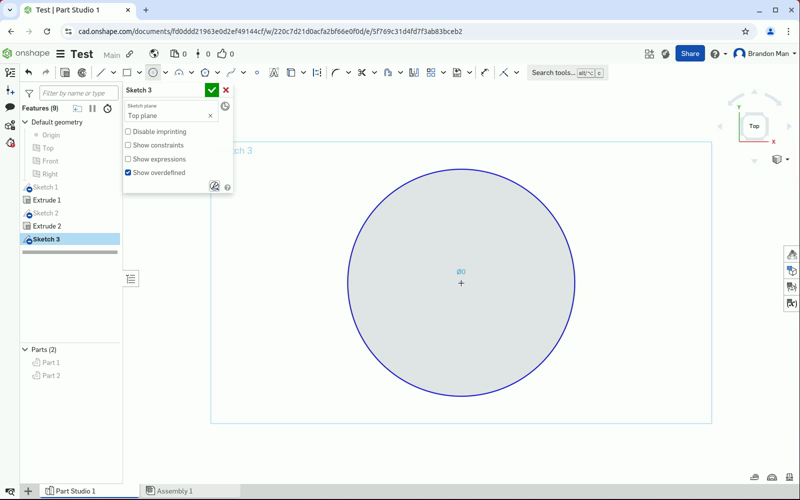
mouse_move(494, 282)
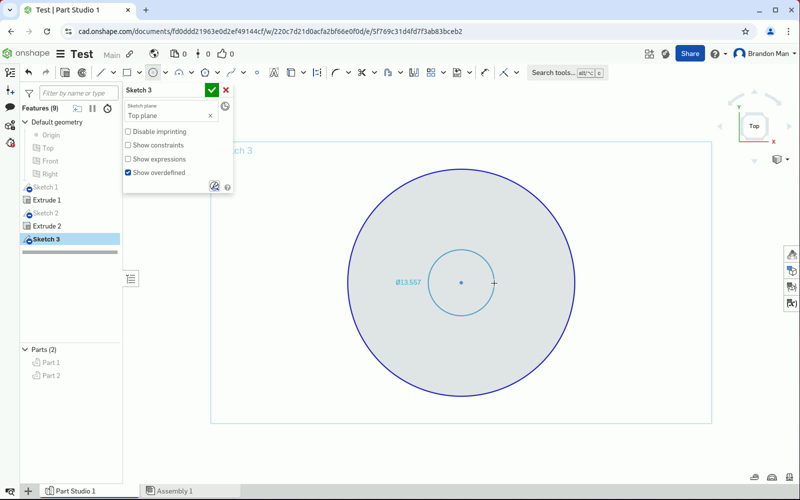
click(494, 282)
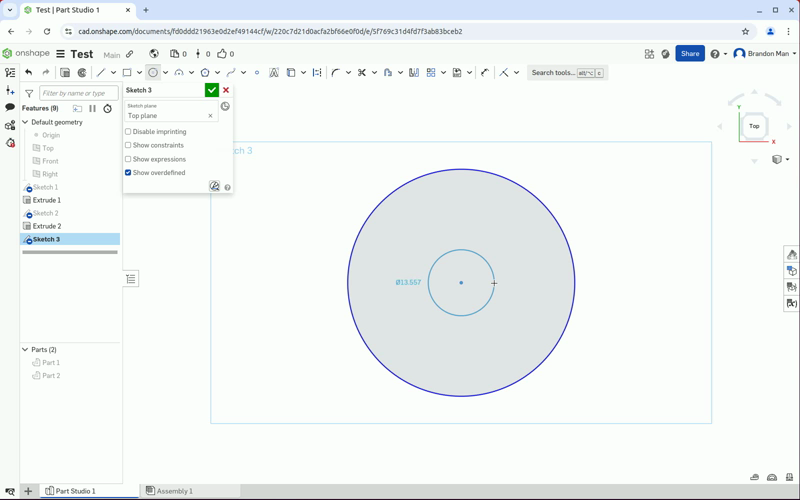
key(esc)
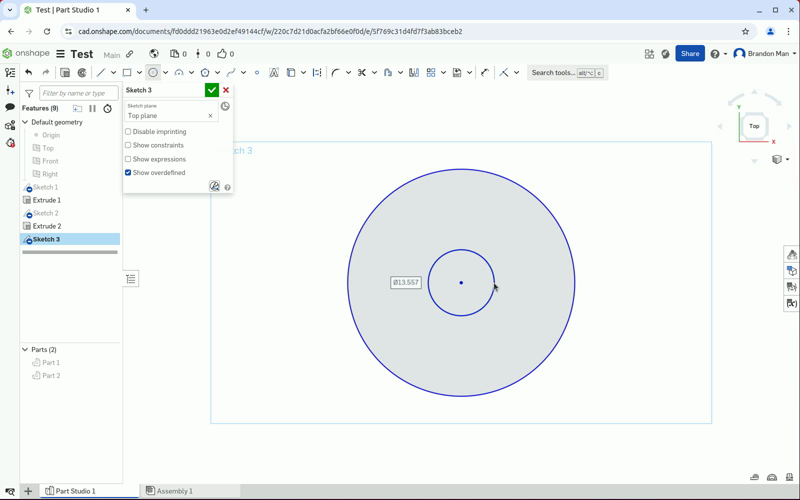
mouse_move(465, 342)
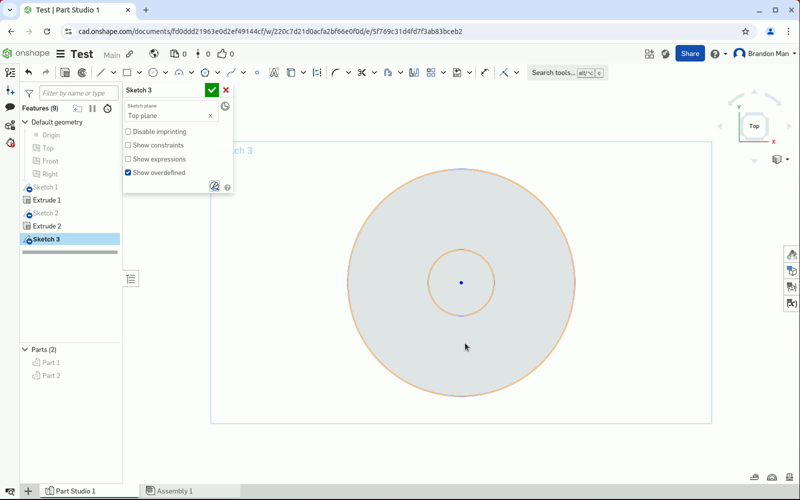
click(465, 342)
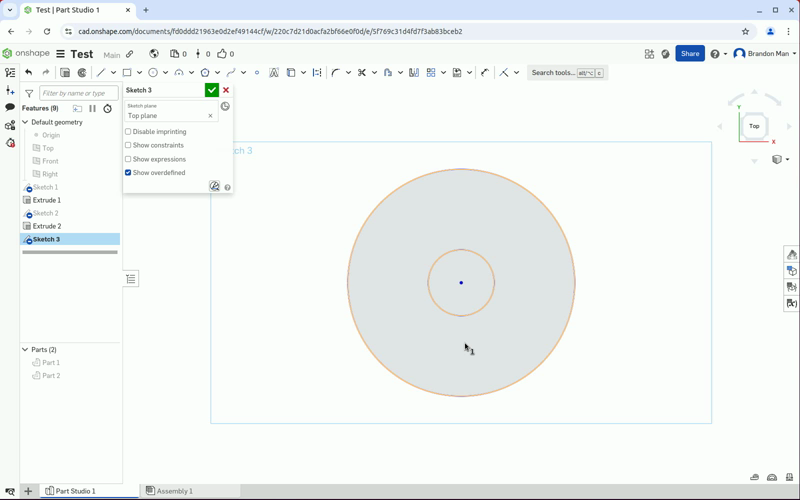
mouse_move(73, 352)
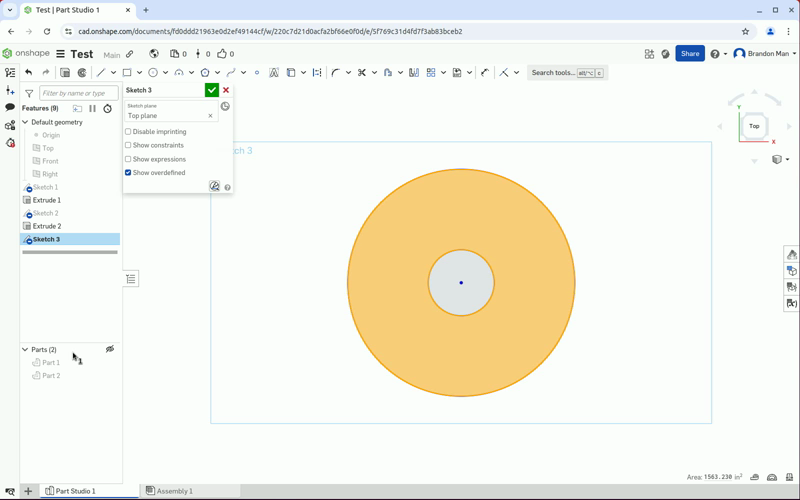
key(shift+y)
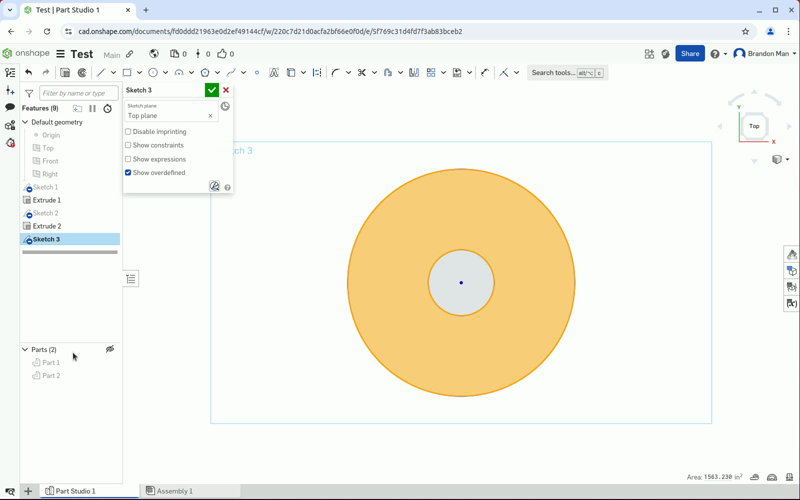
key(shift+e)
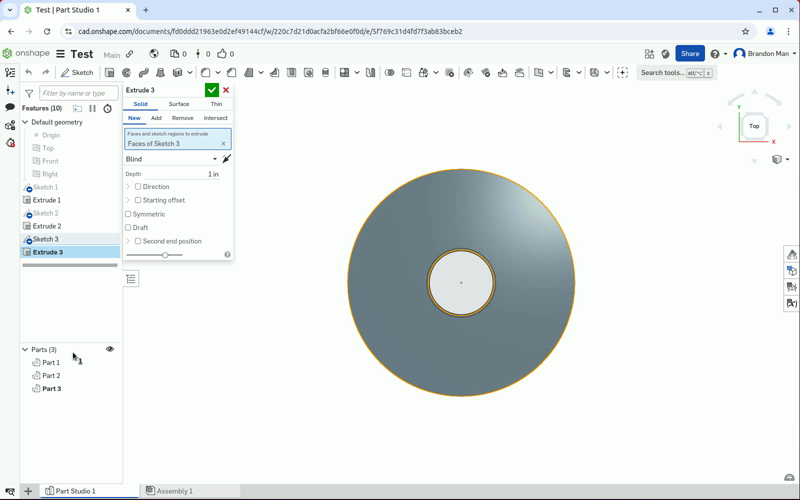
mouse_move(143, 106)
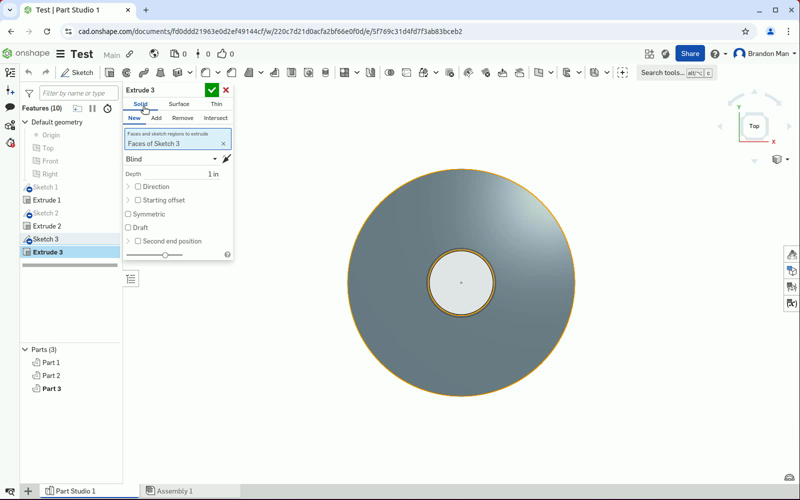
click(143, 106)
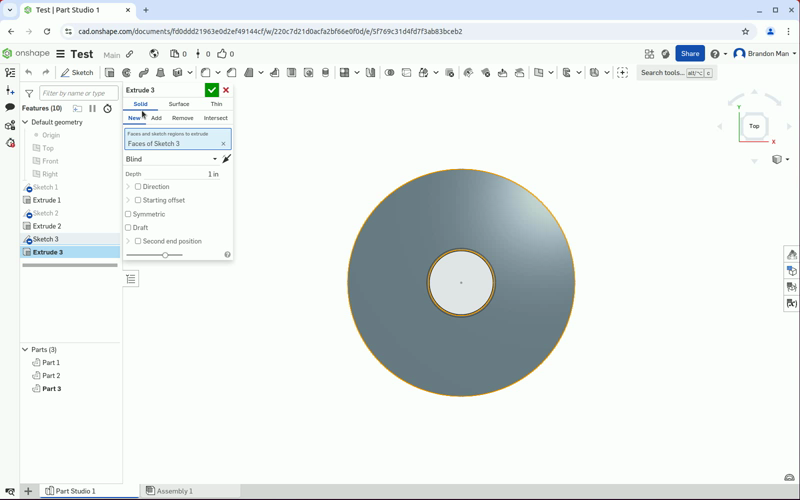
mouse_move(137, 120)
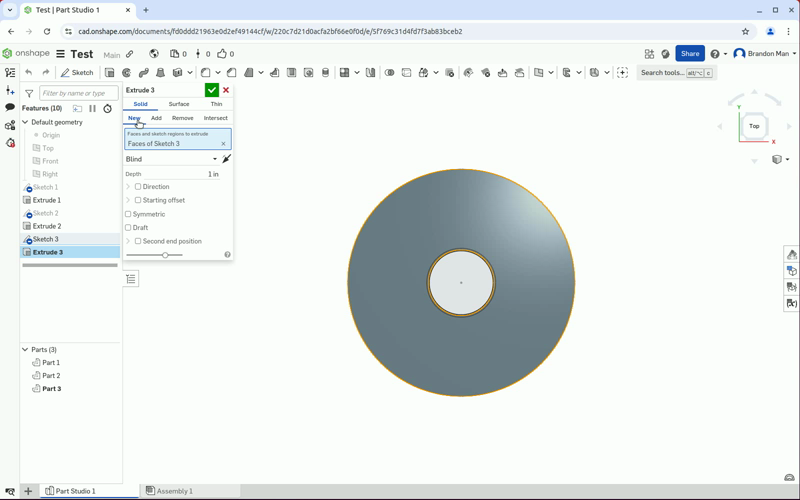
click(137, 120)
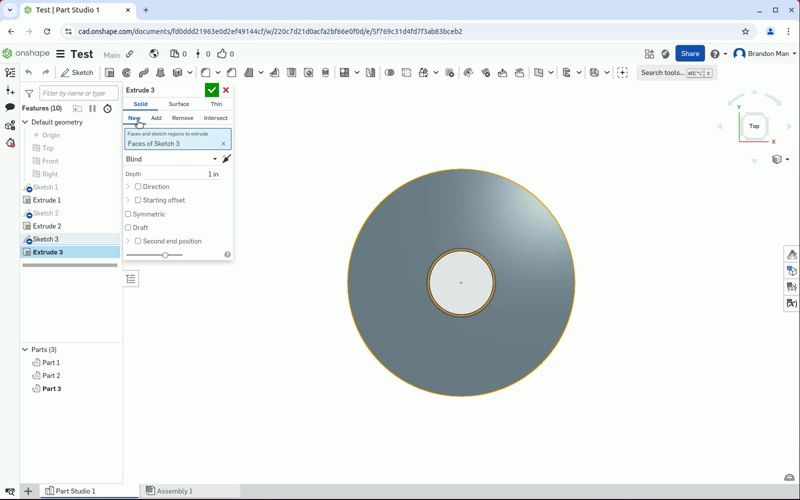
key(tab, 4)
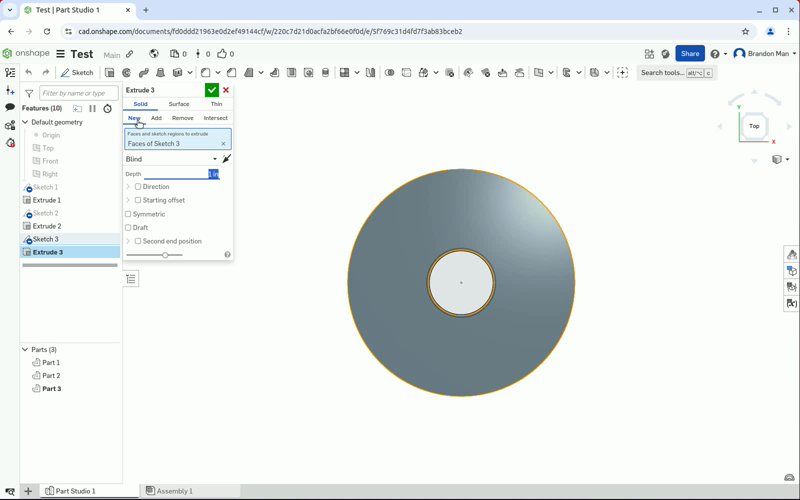
text(-15.165)
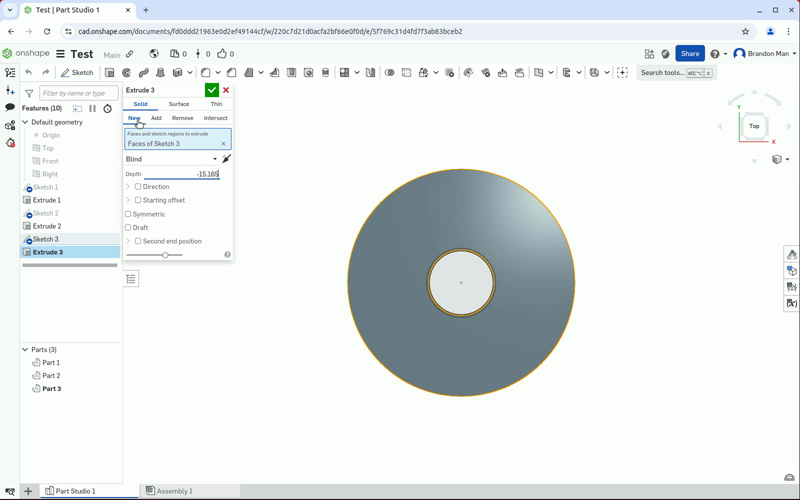
key(tab, 3)
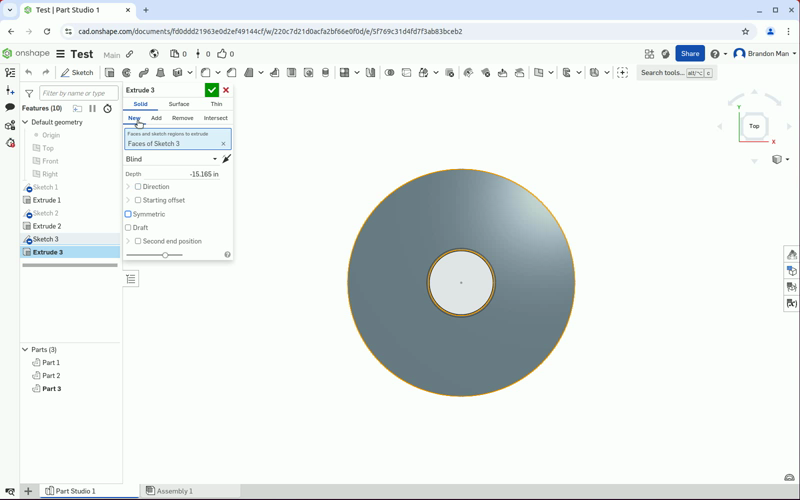
key(tab, 2)
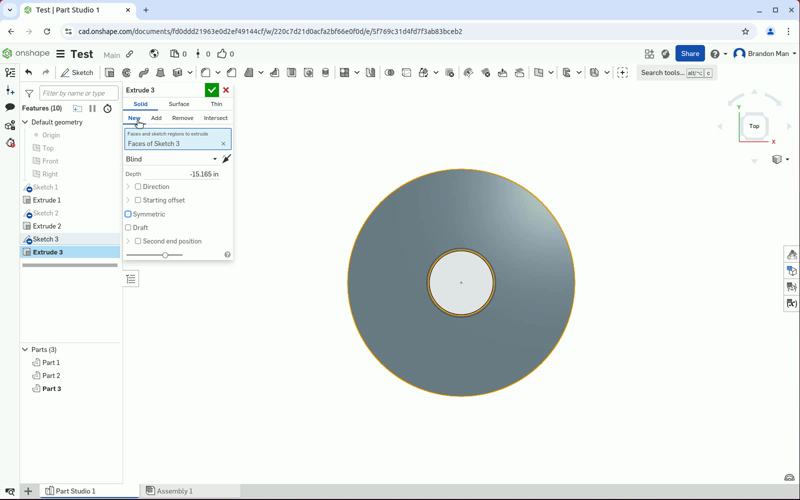
key(space)
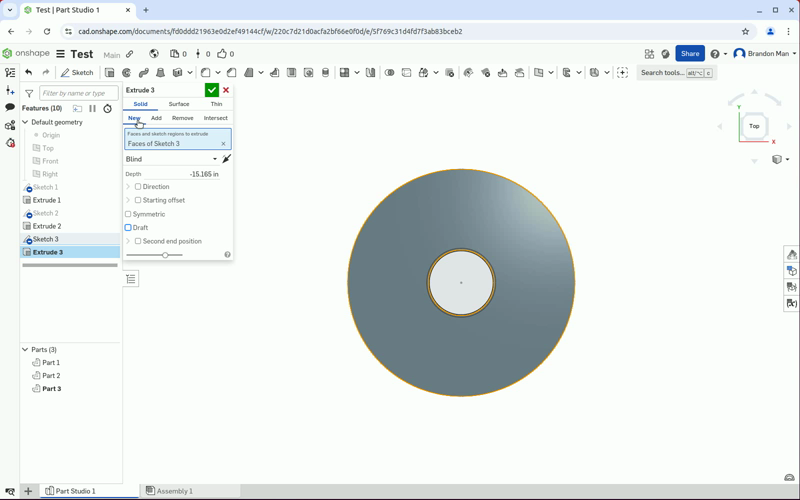
key(tab, 3)
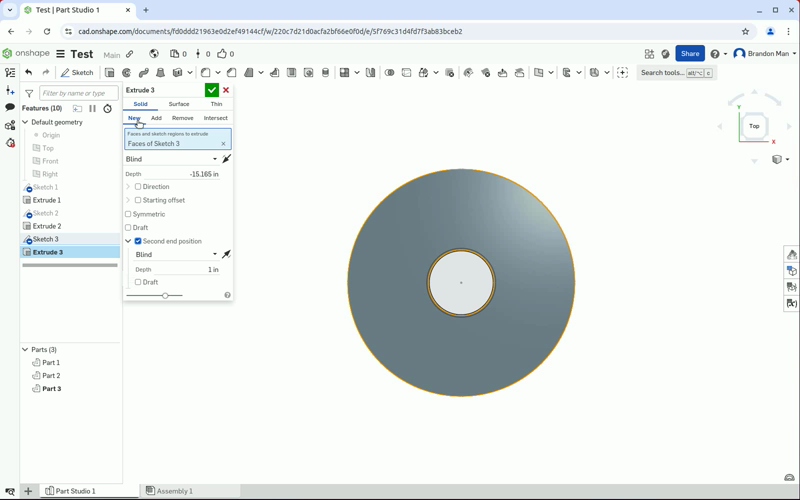
text(14.202)
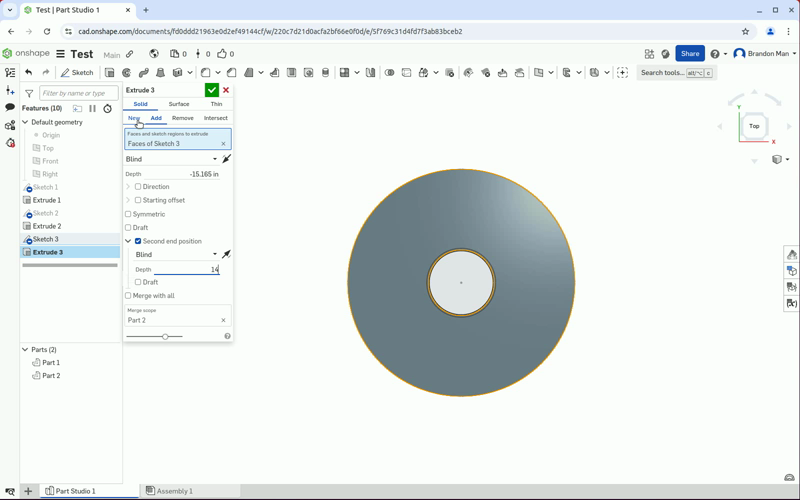
key(enter)
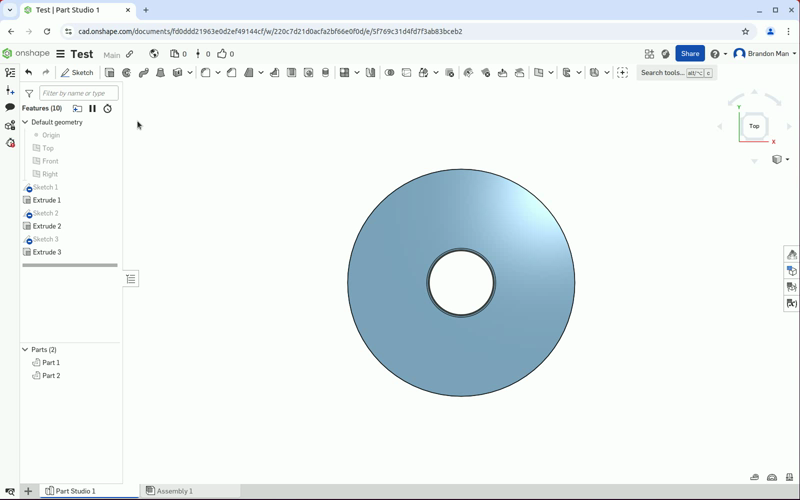
key(shift+h)
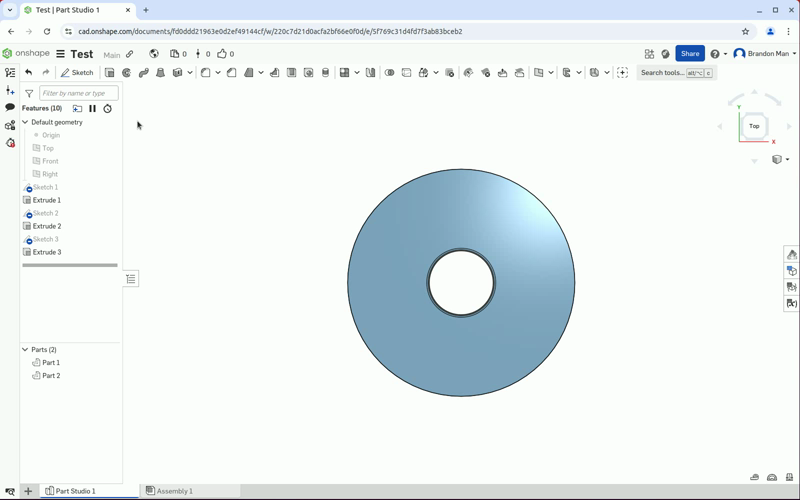
key(shift+h)
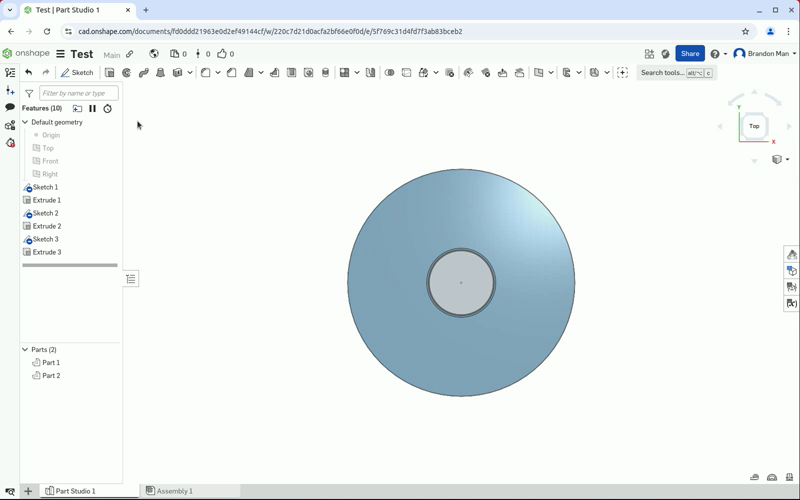
key(shift+7)
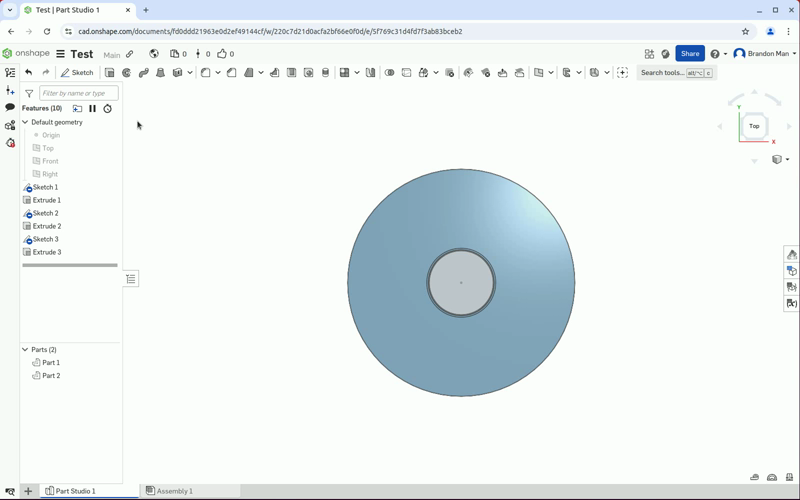
key(up, 3)
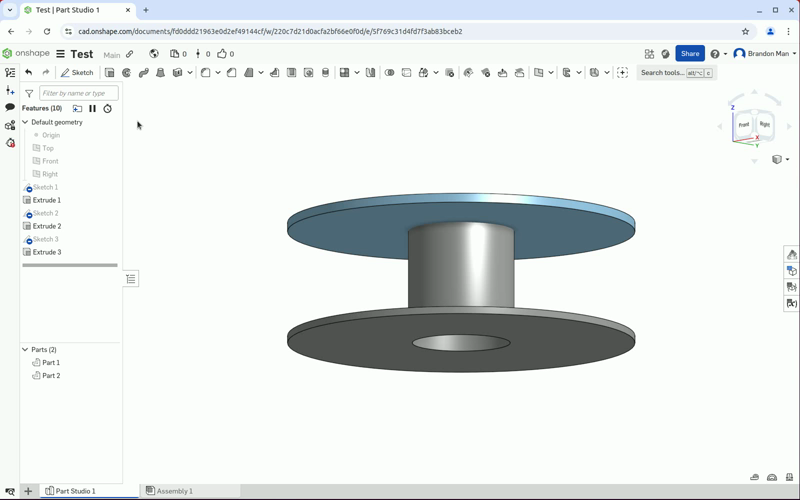
key(left, 3)
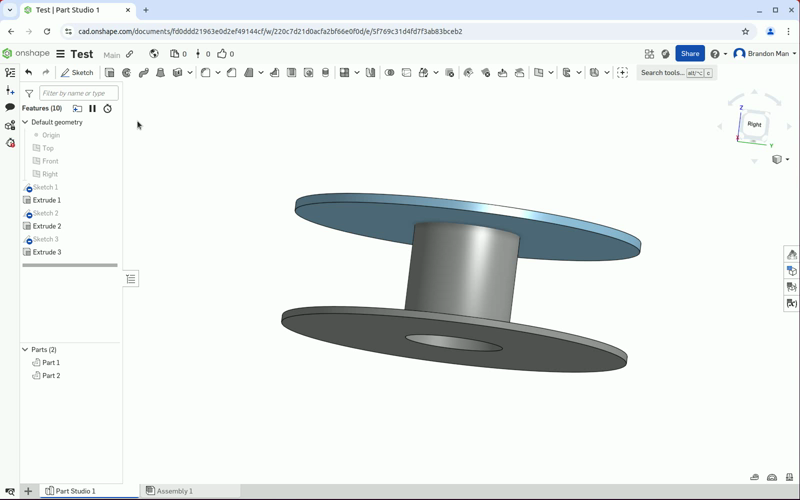
key(right, 3)
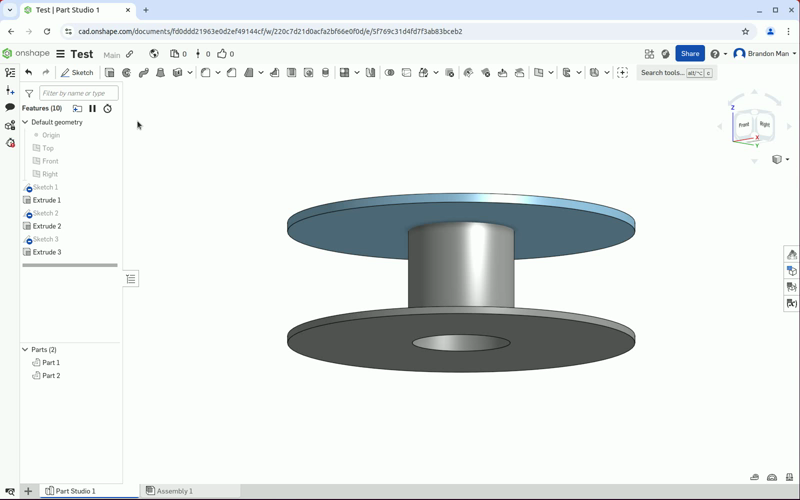
key(down, 3)
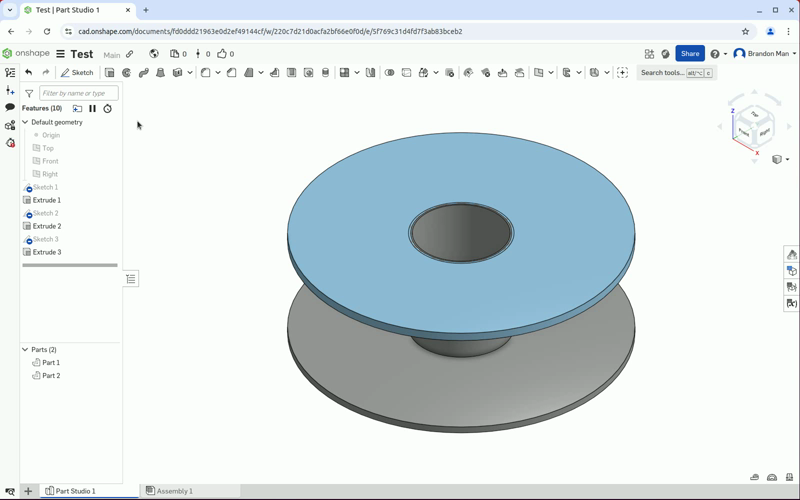
mouse_move(73, 189)
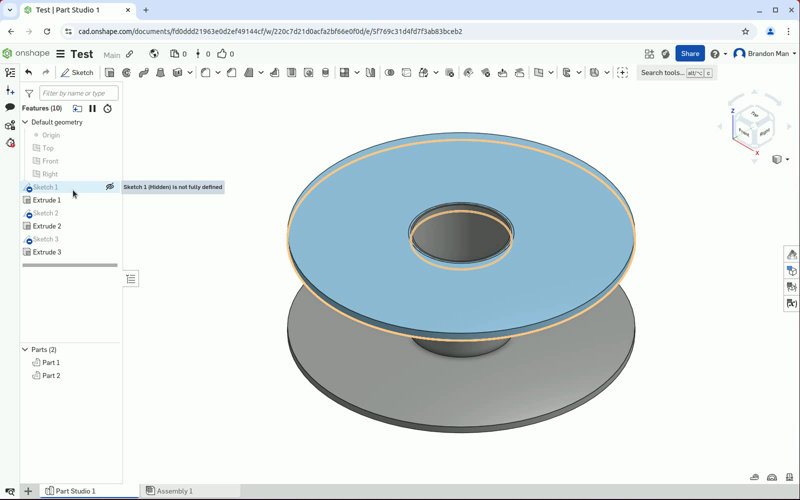
click(73, 189)